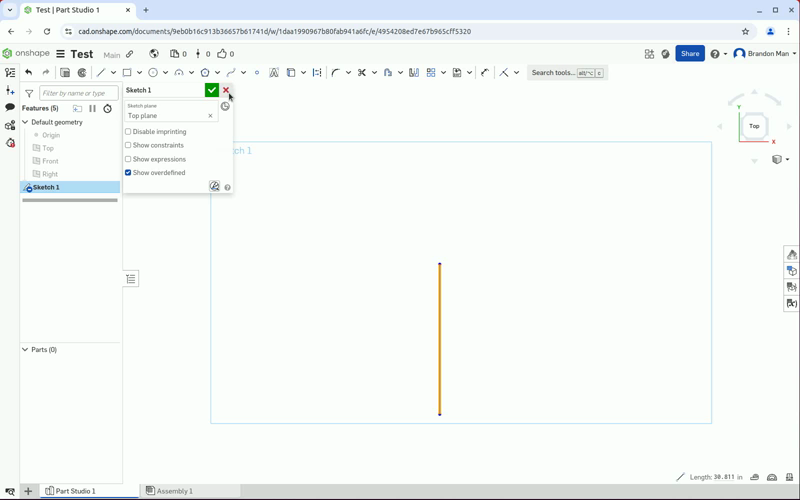
key(shift+h)
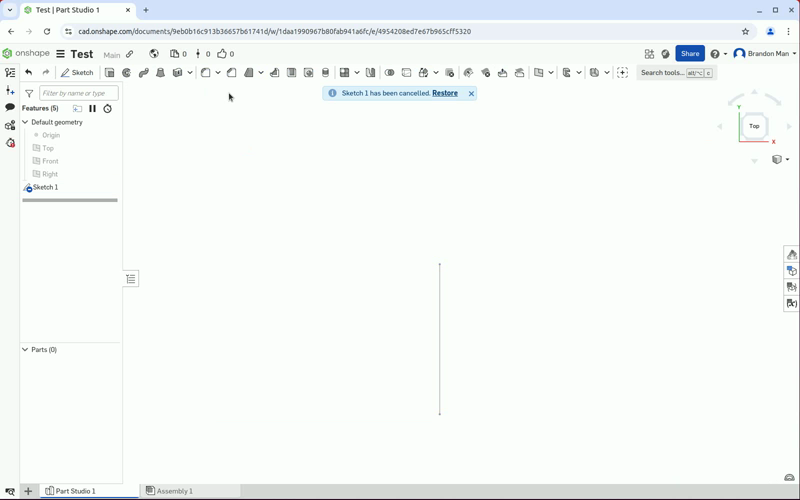
key(shift+s)
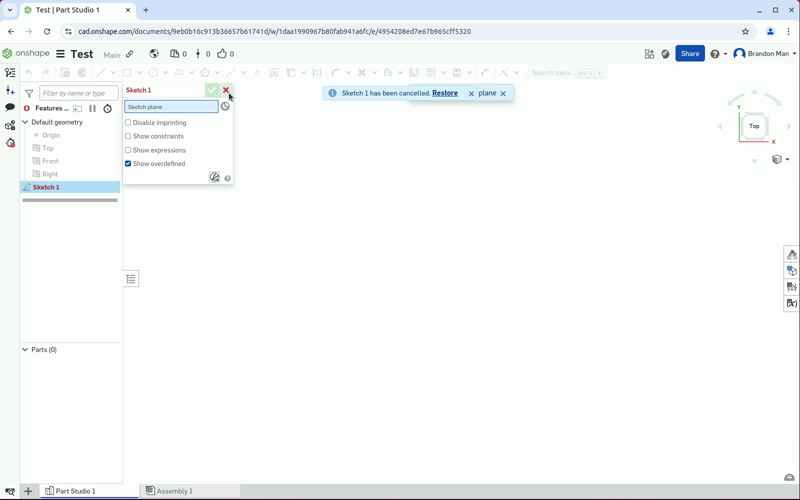
mouse_move(73, 150)
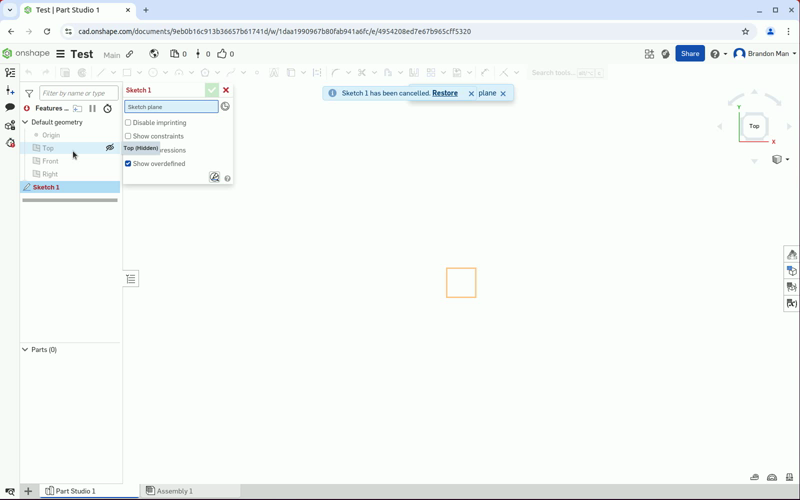
click(73, 150)
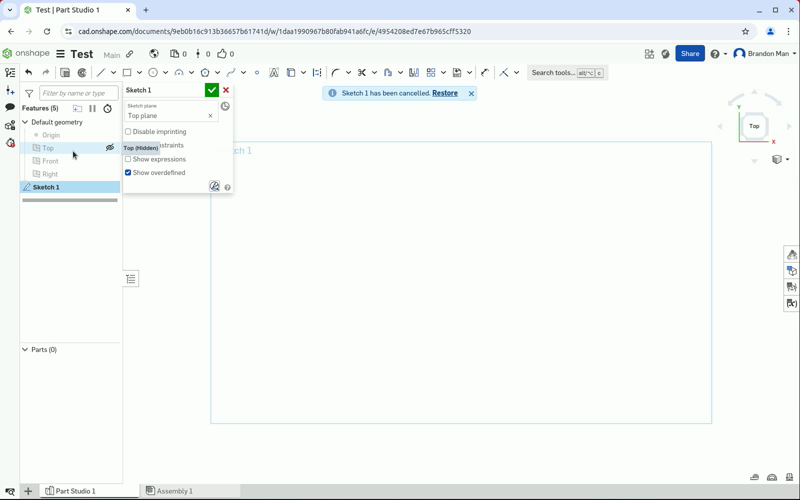
mouse_move(73, 352)
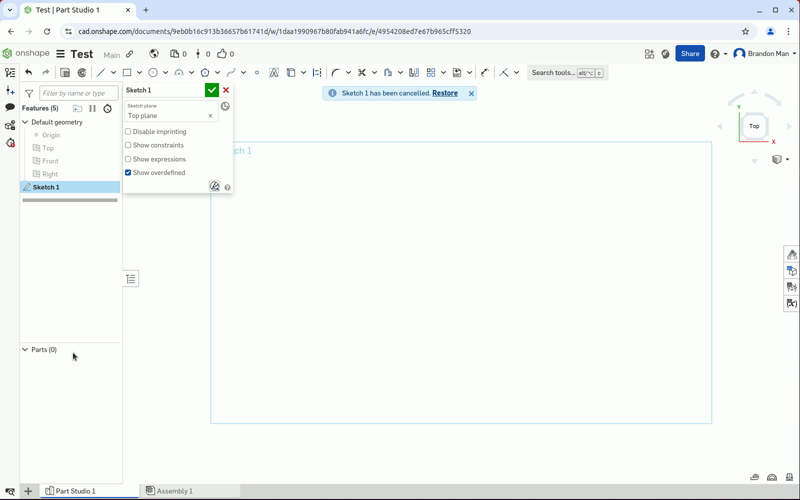
key(y)
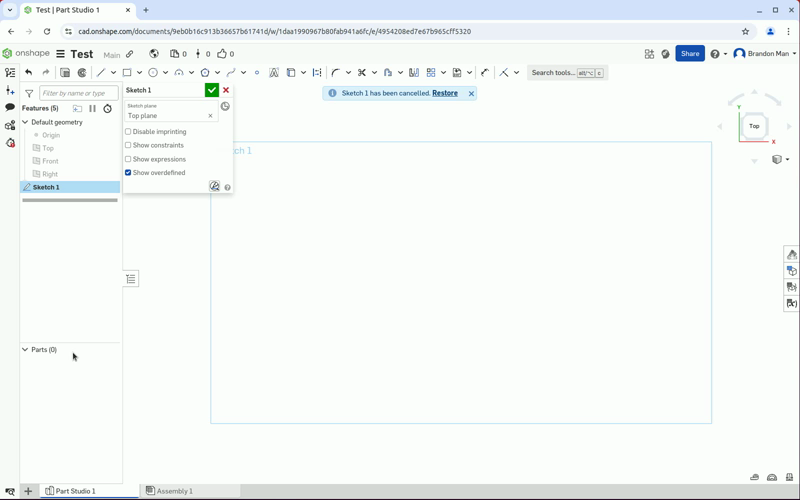
key(a)
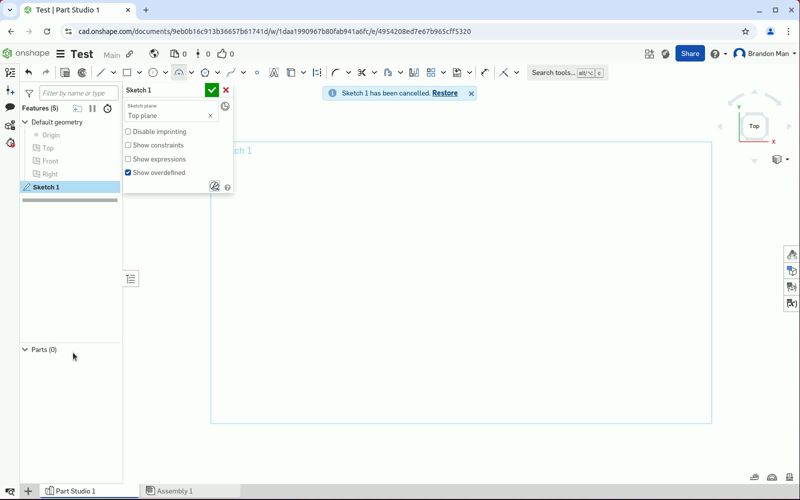
key_down(shift)
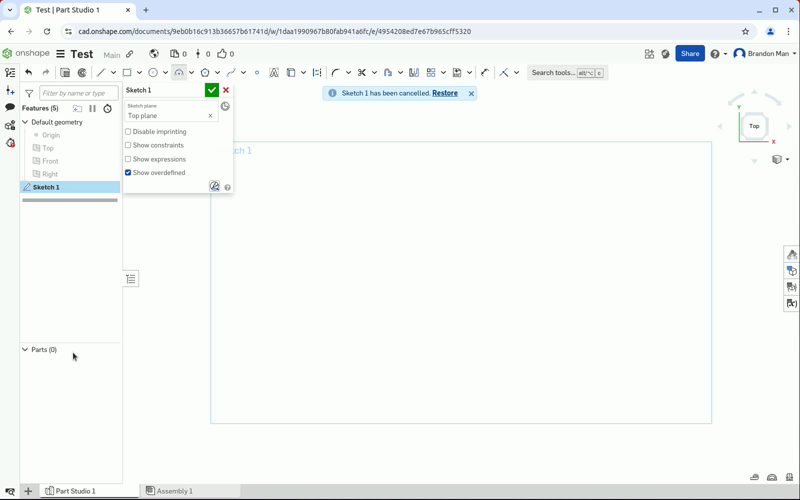
mouse_move(452, 284)
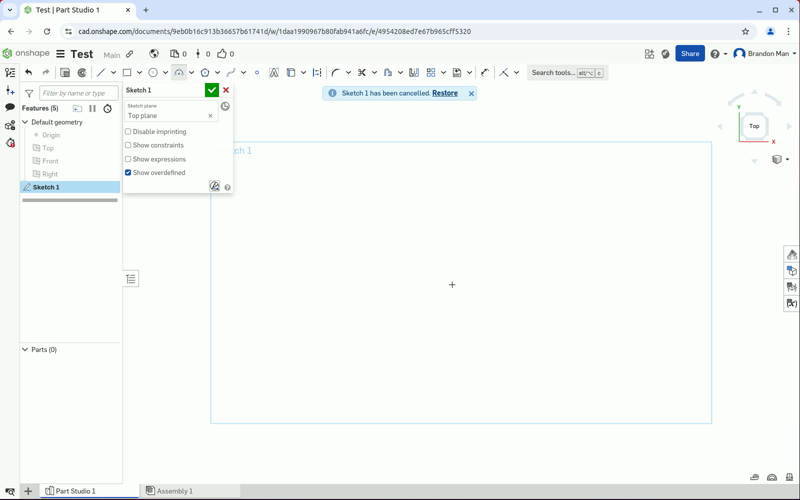
click(452, 284)
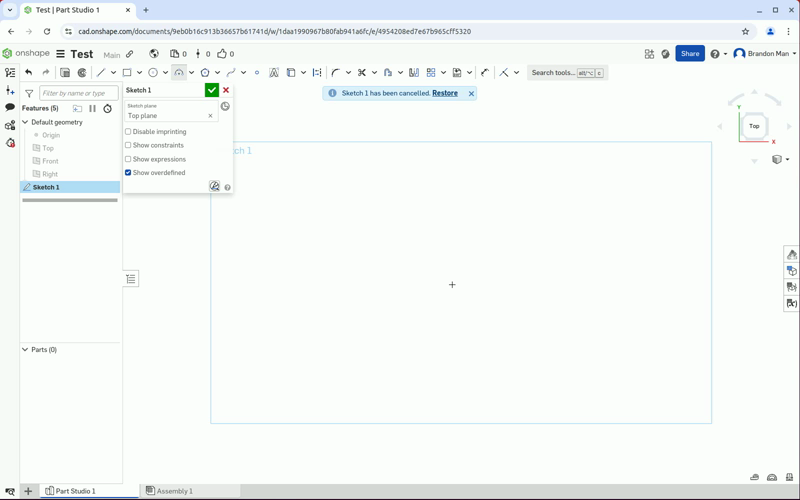
key_up(shift)
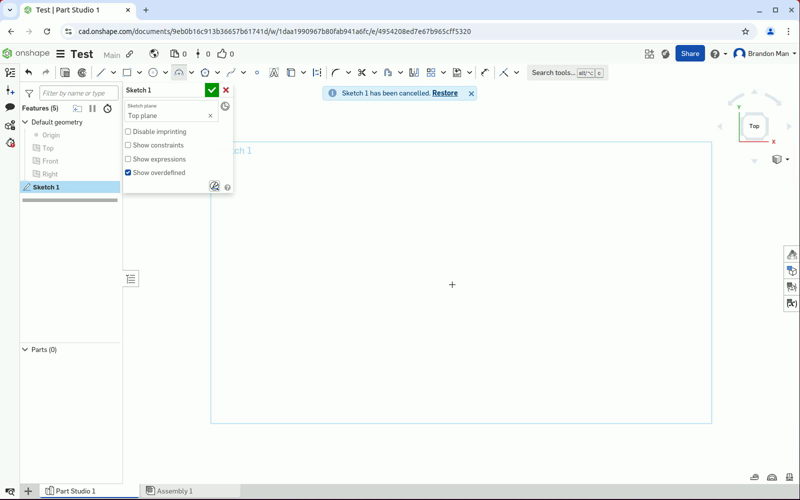
key_down(shift)
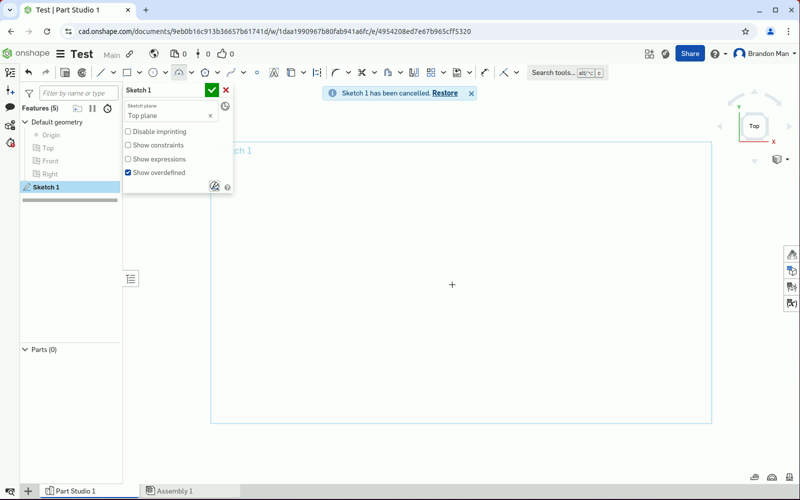
mouse_move(469, 281)
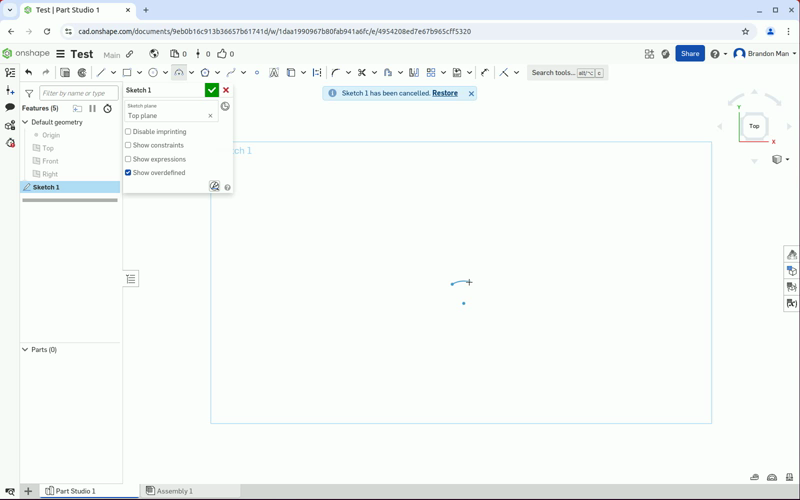
click(469, 281)
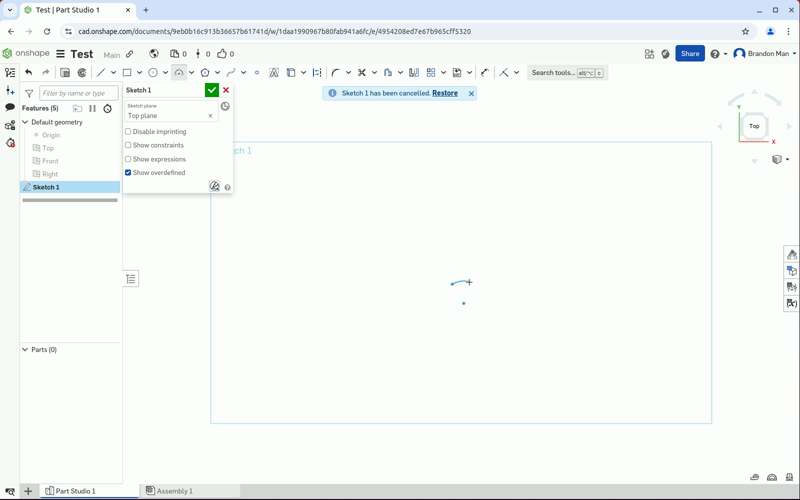
mouse_move(459, 274)
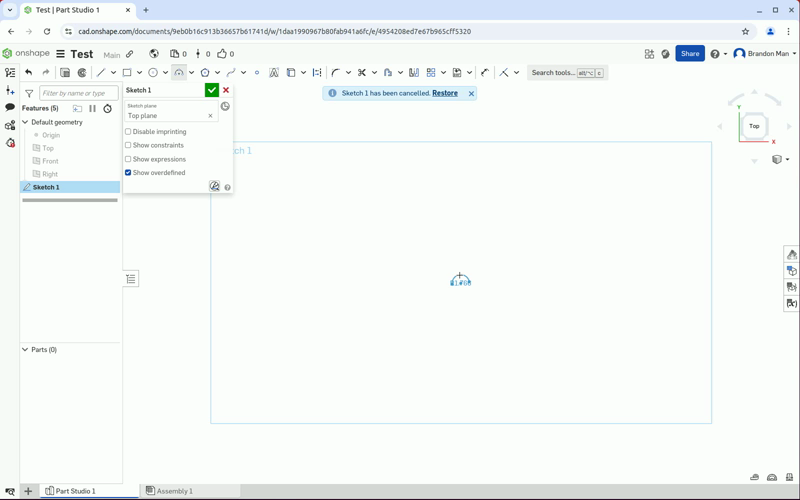
click(459, 274)
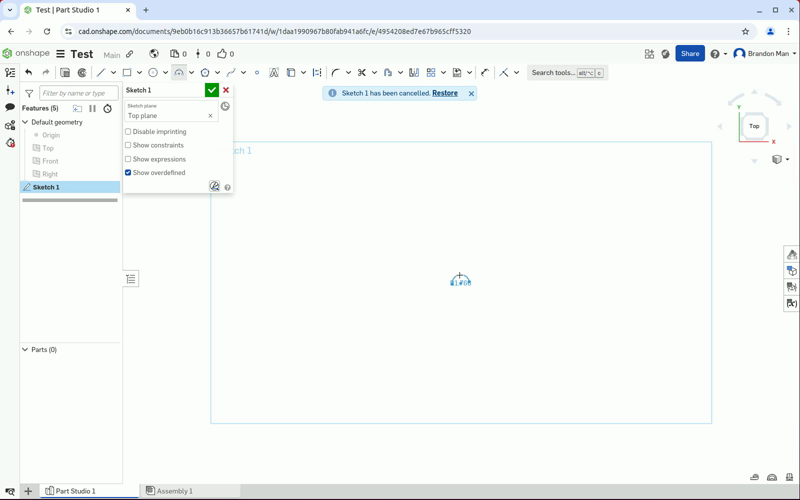
key_up(shift)
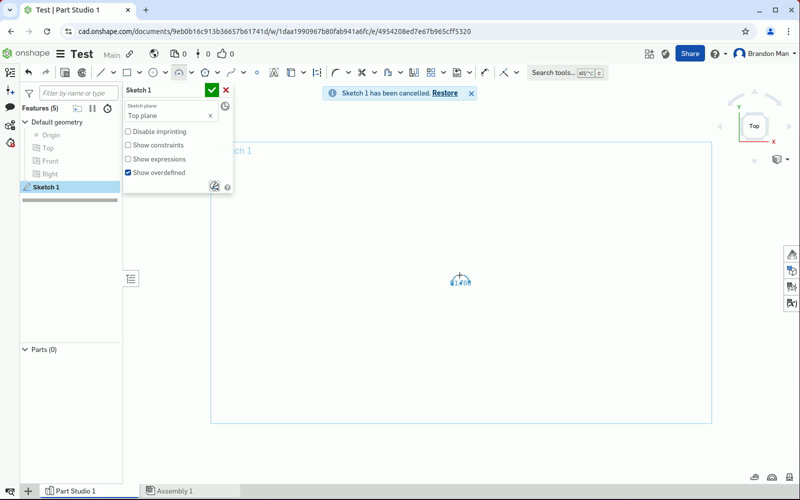
mouse_move(469, 281)
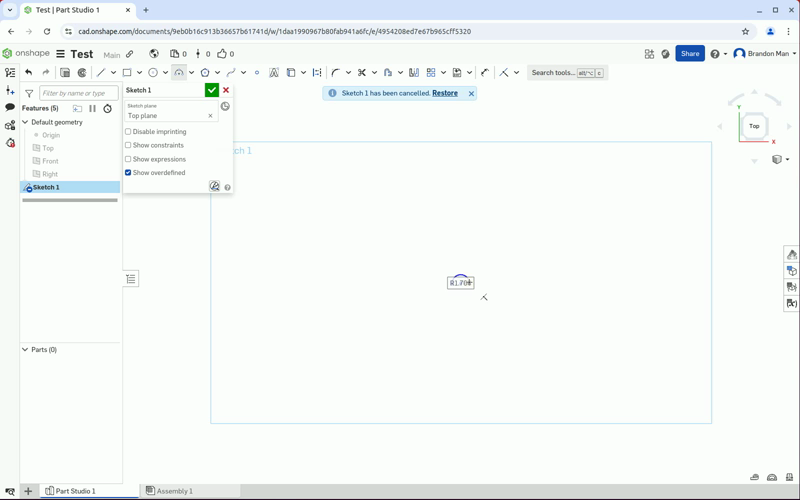
click(469, 281)
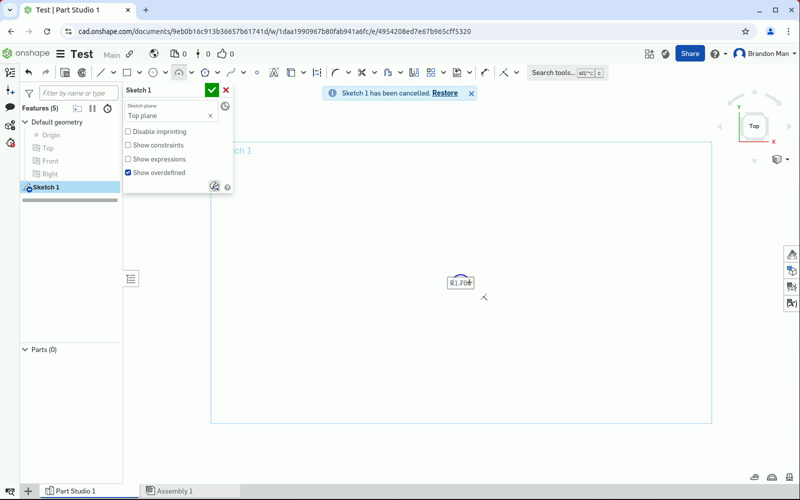
mouse_move(452, 284)
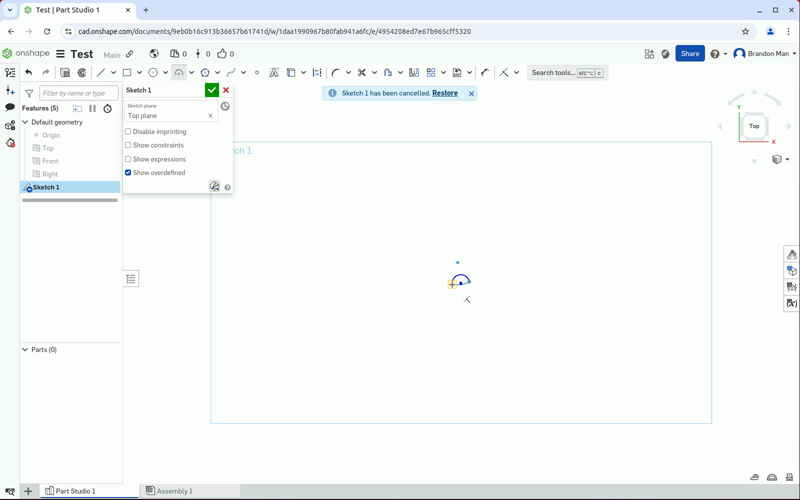
click(452, 284)
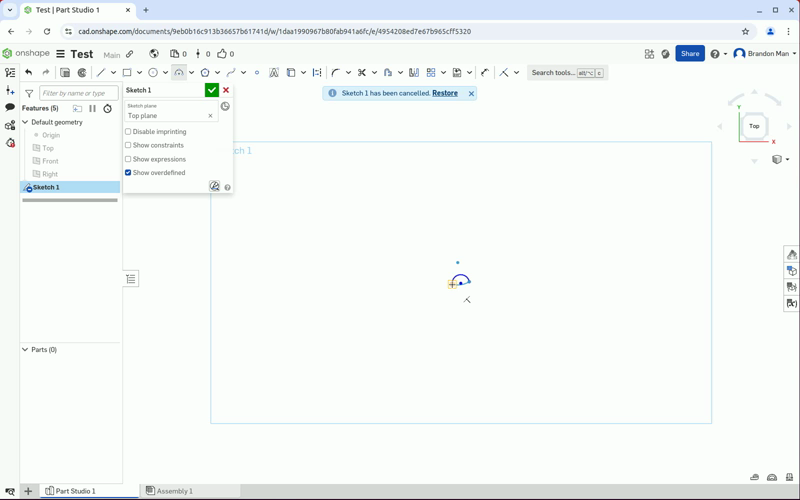
key_down(shift)
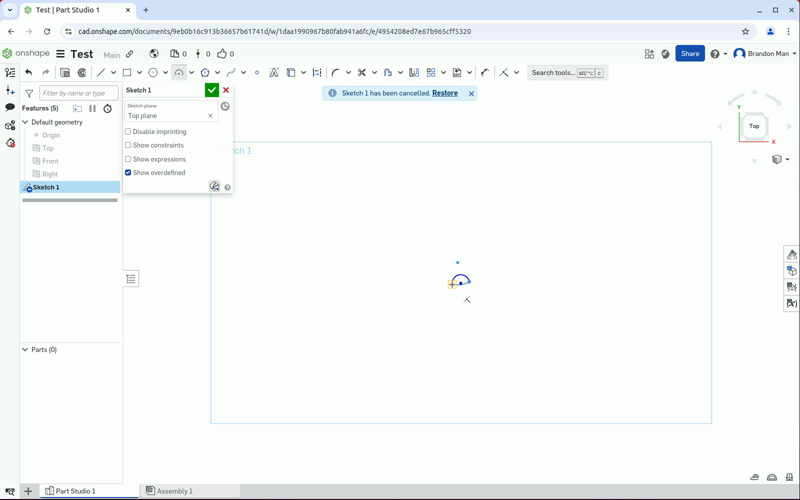
mouse_move(444, 169)
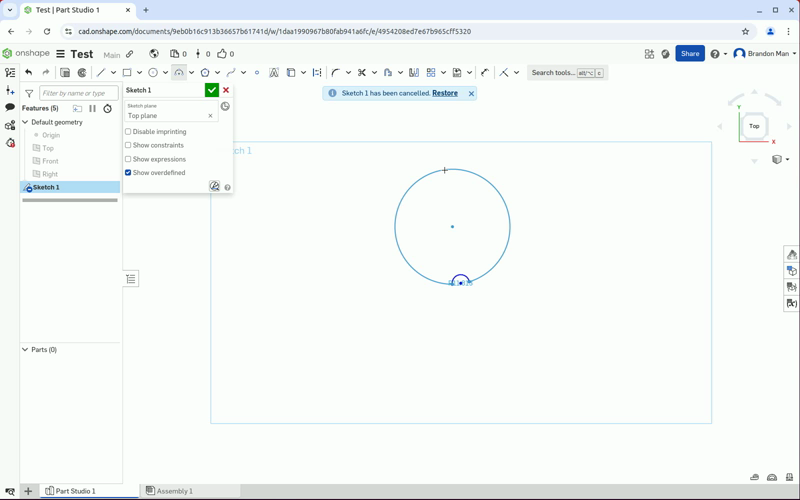
click(444, 169)
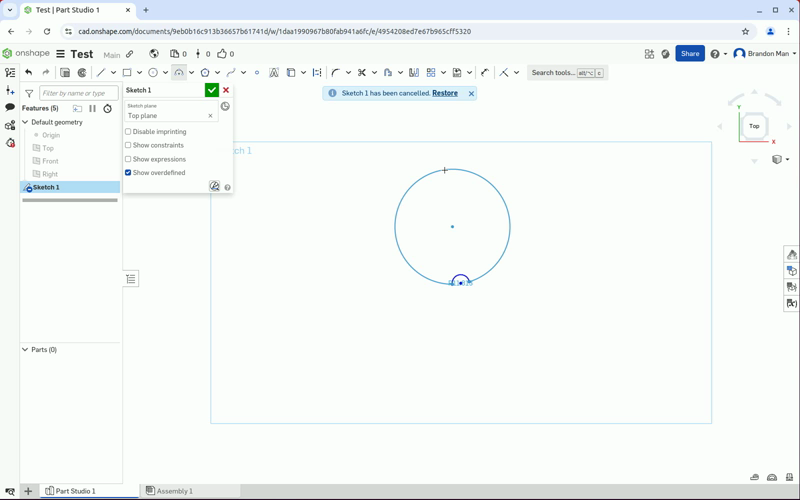
key_up(shift)
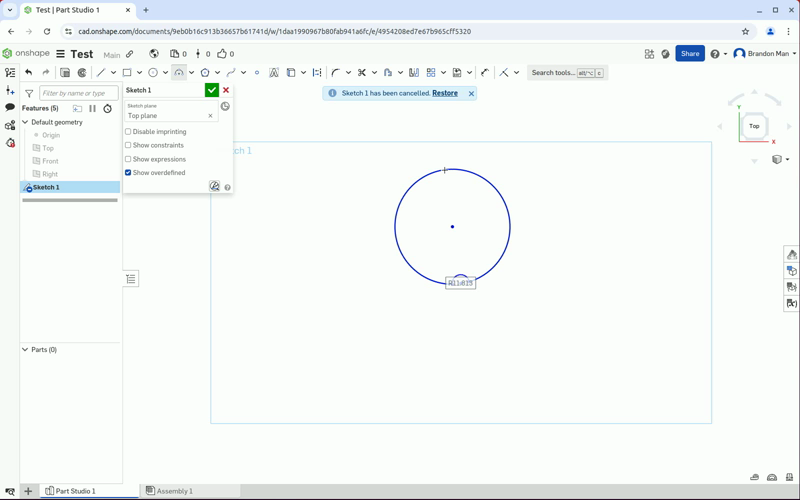
key(esc)
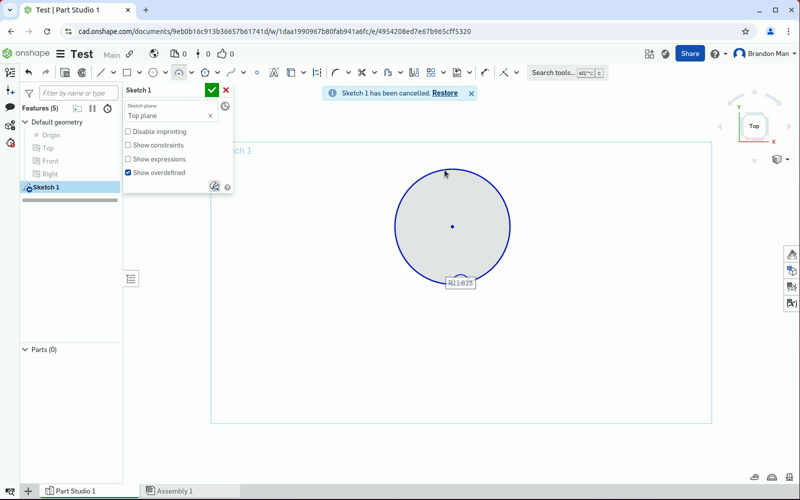
mouse_move(441, 221)
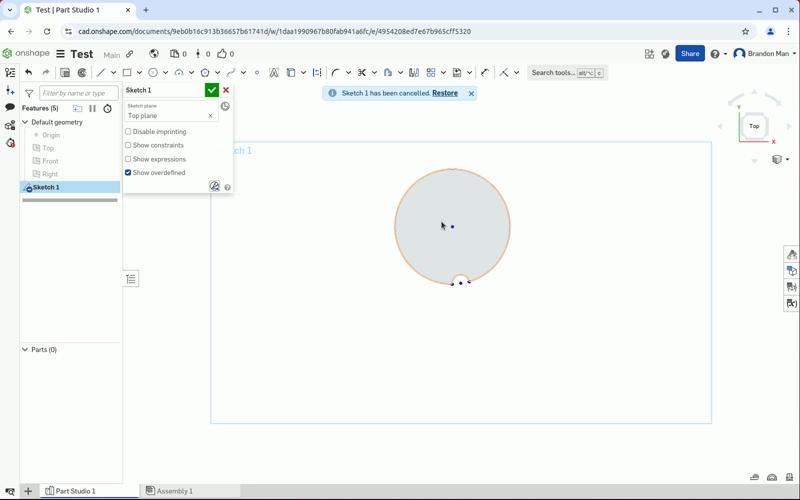
click(441, 221)
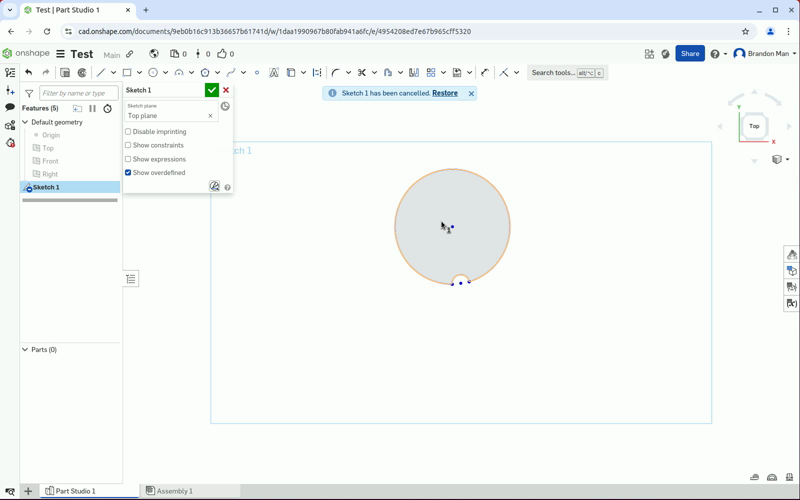
mouse_move(73, 352)
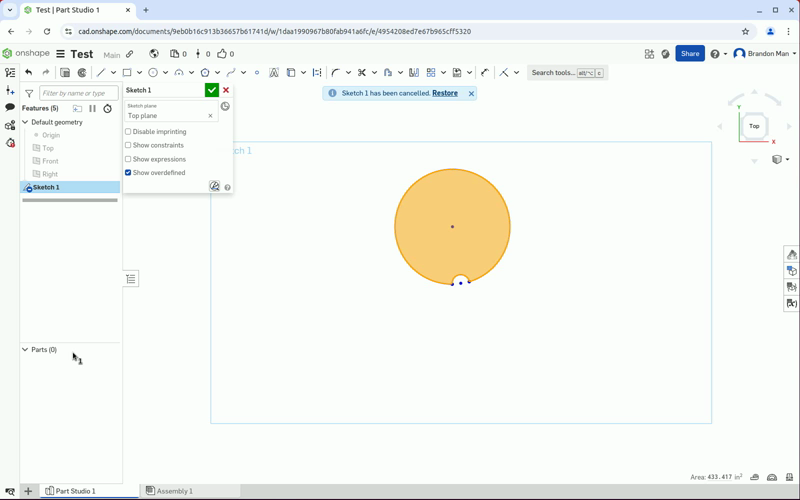
key(shift+y)
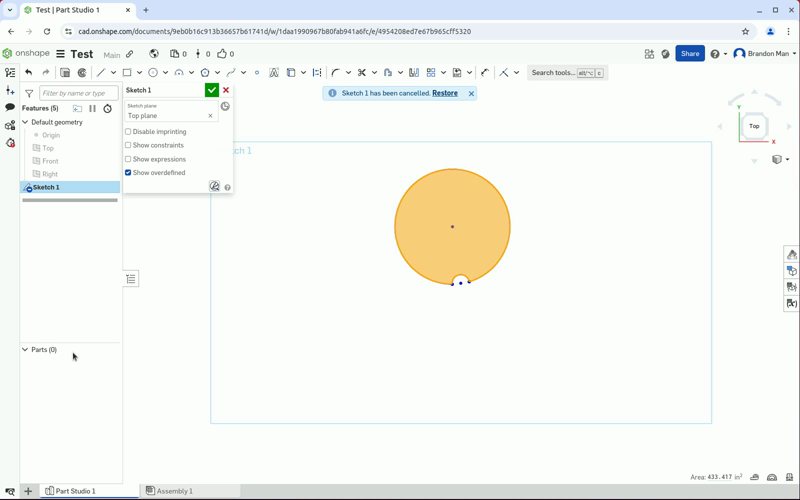
key(shift+e)
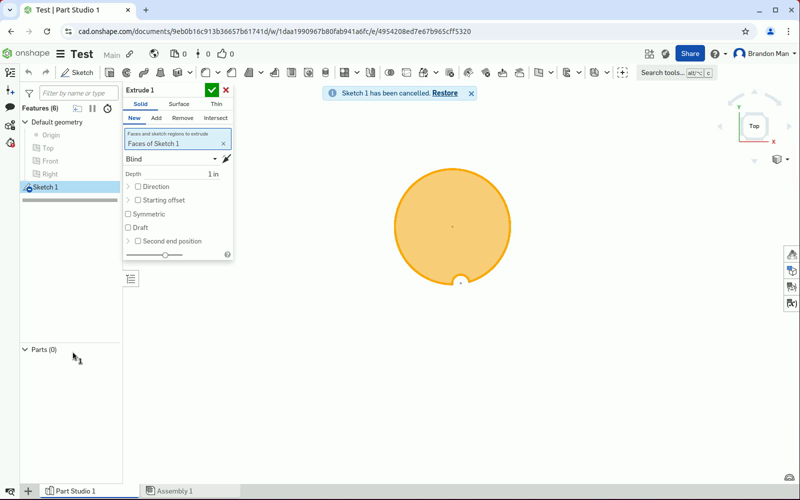
mouse_move(143, 106)
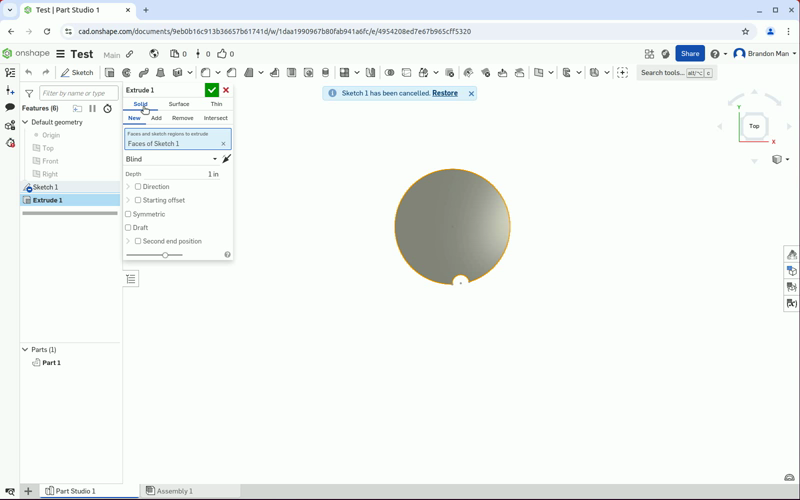
click(143, 106)
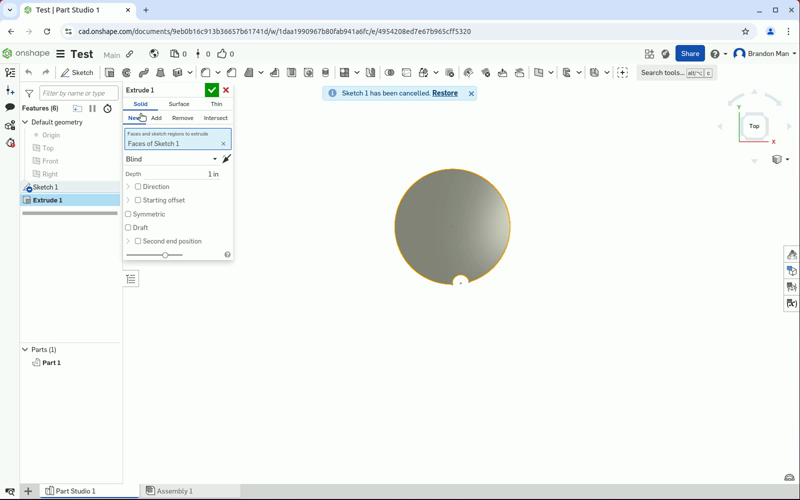
mouse_move(137, 120)
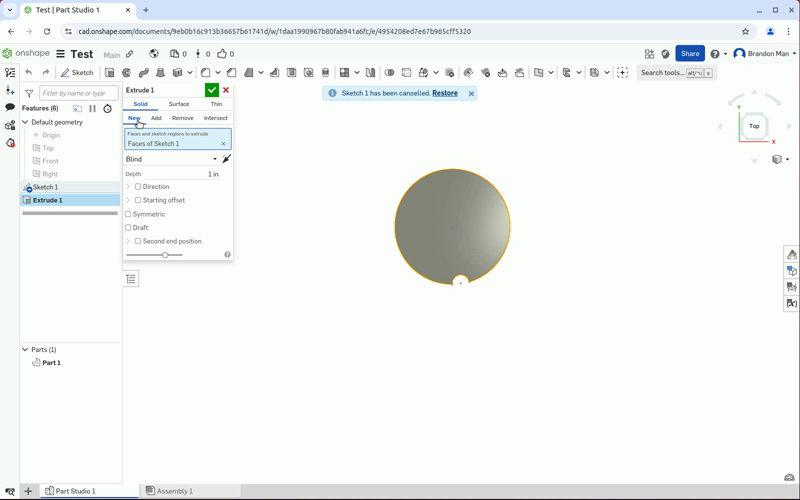
click(137, 120)
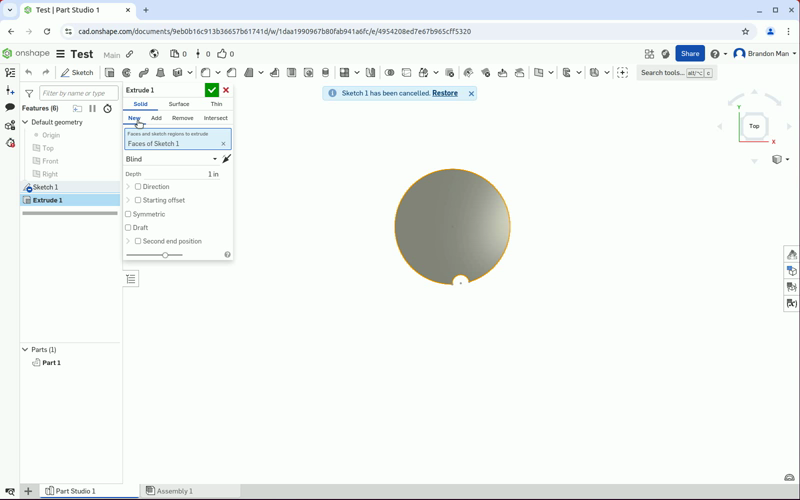
key(tab, 4)
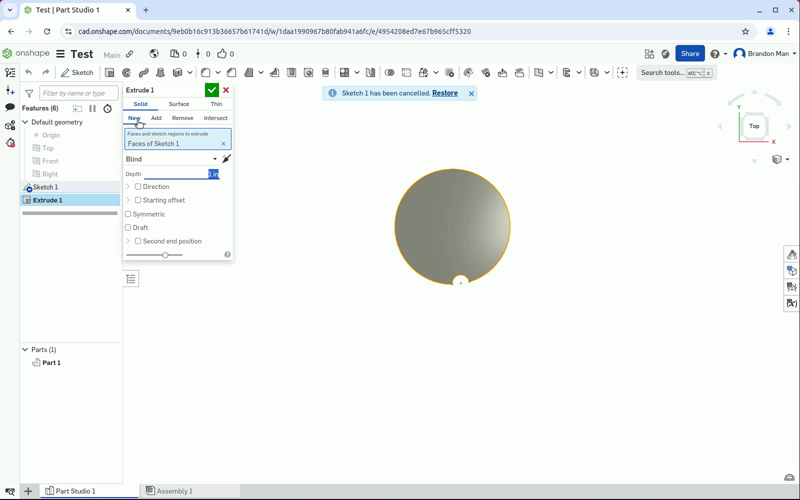
text(4.814)
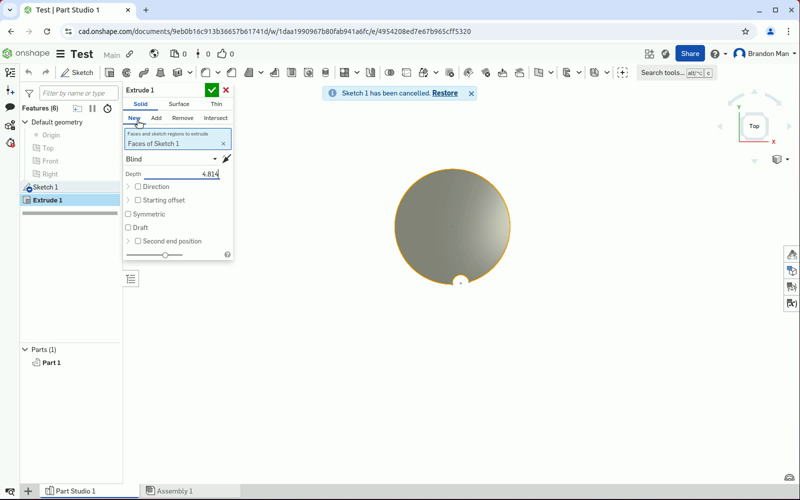
key(enter)
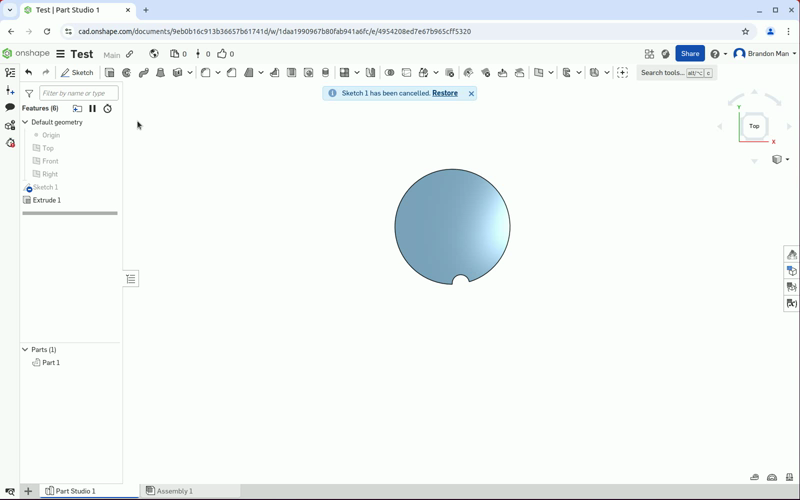
key(shift+h)
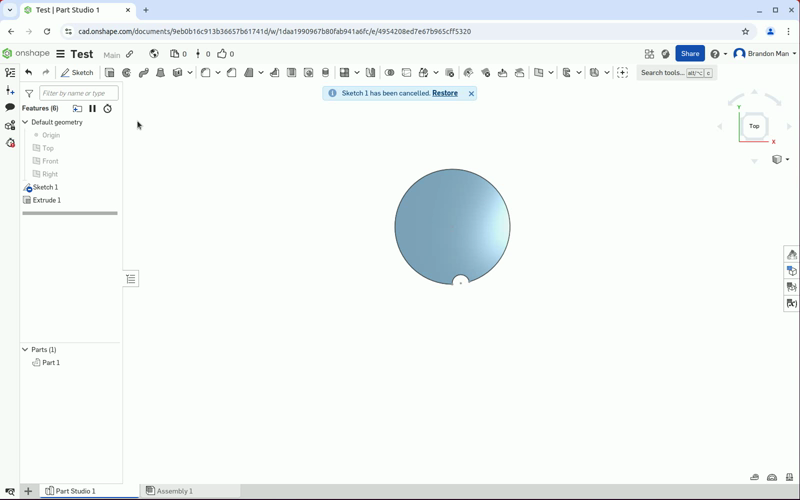
key(shift+h)
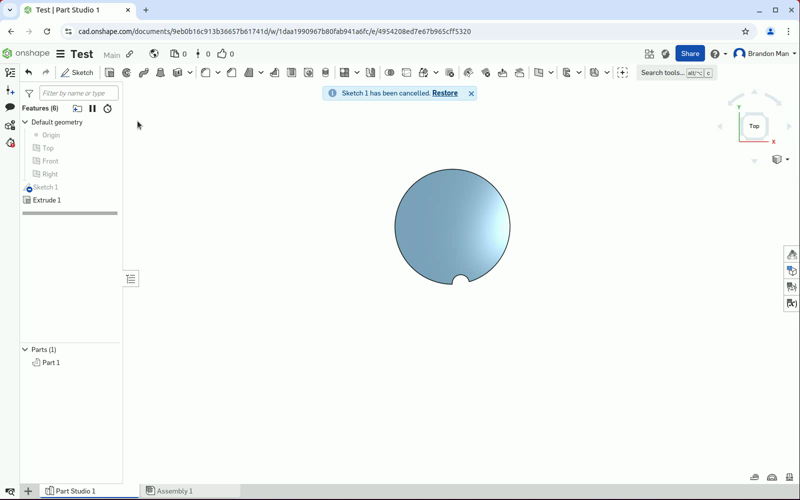
mouse_move(73, 189)
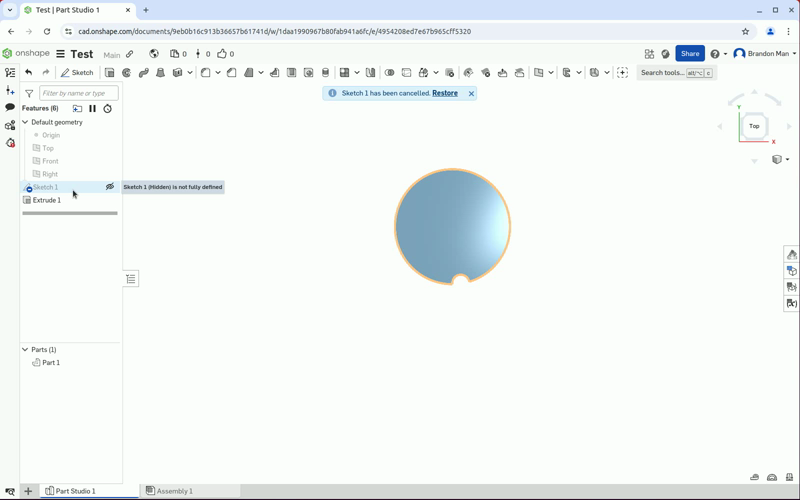
click(73, 189)
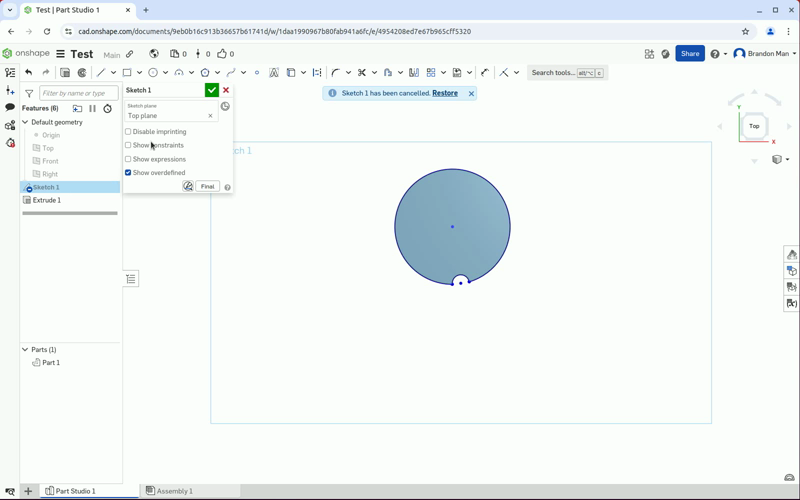
mouse_move(229, 92)
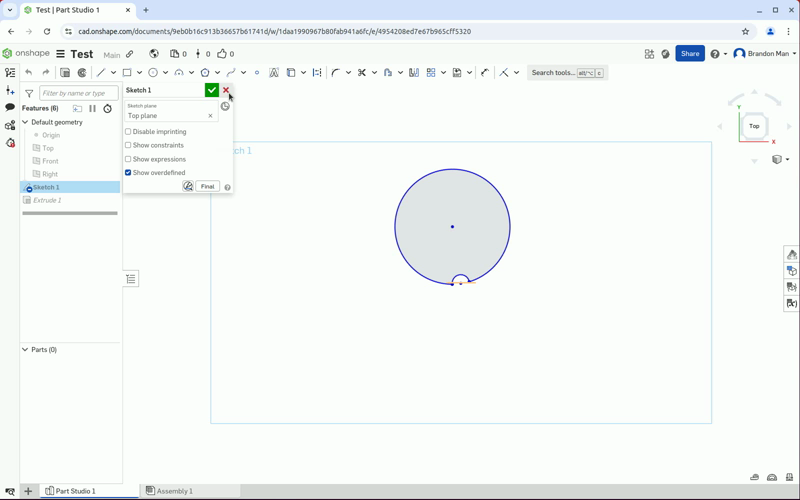
click(229, 92)
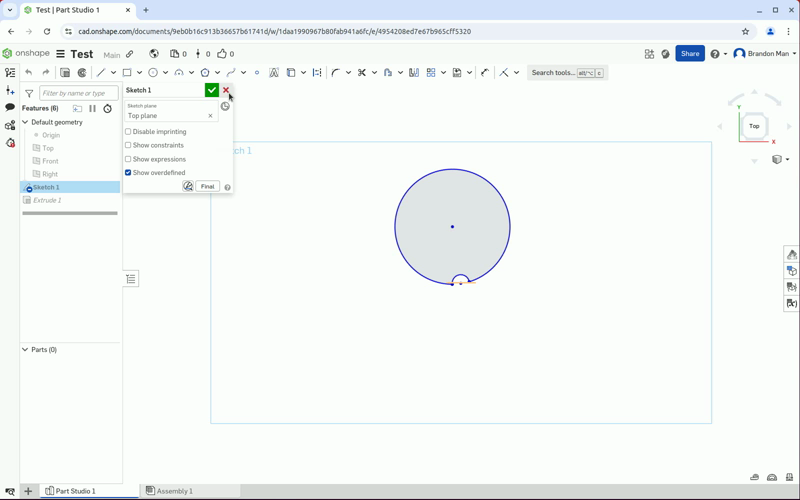
key(shift+s)
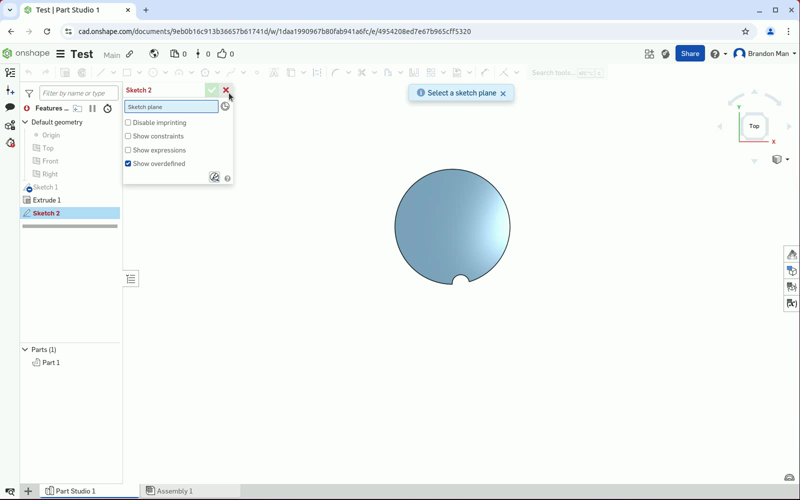
mouse_move(73, 150)
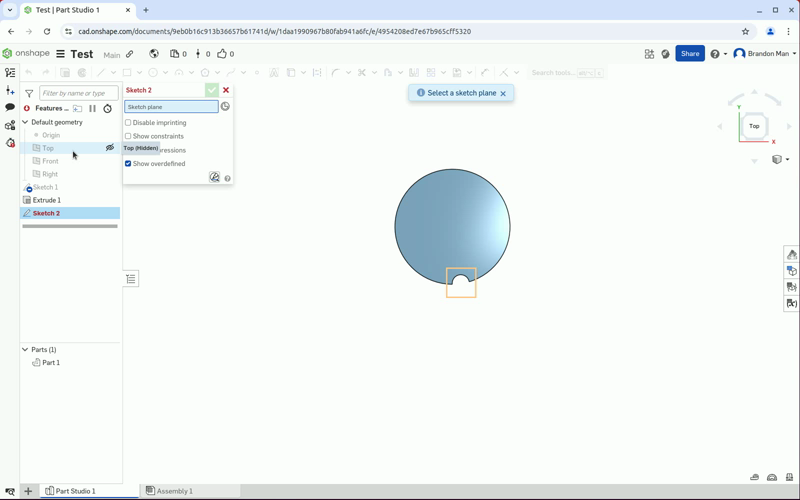
click(73, 150)
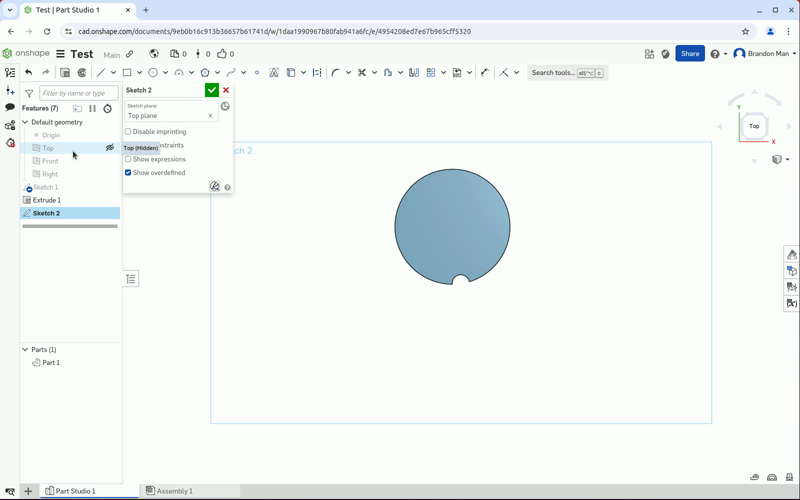
mouse_move(73, 352)
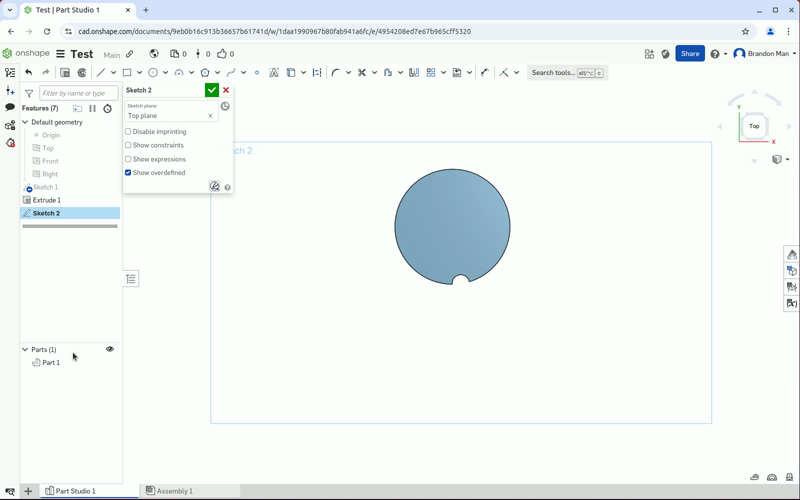
key(y)
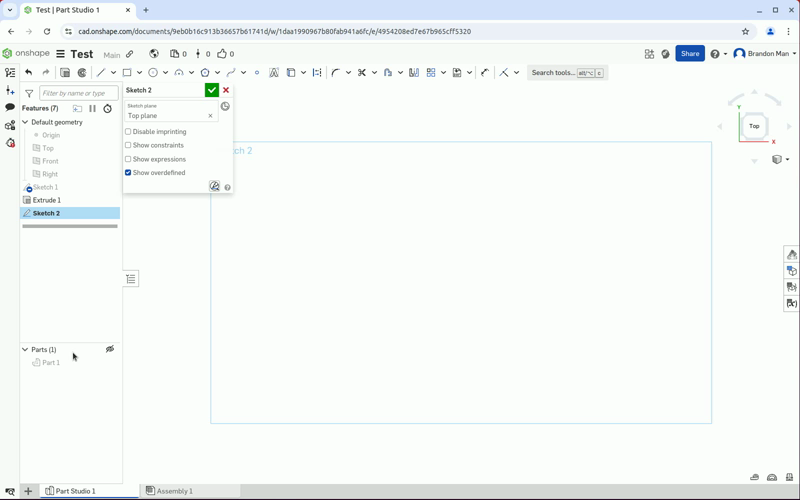
key(a)
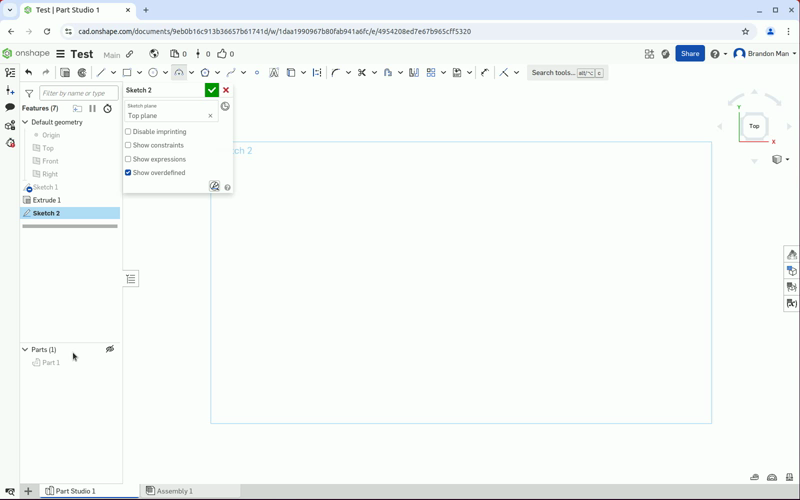
key_down(shift)
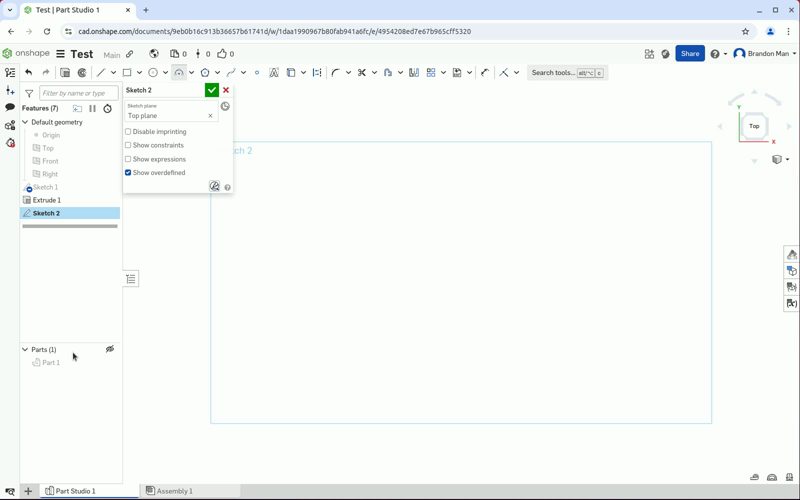
mouse_move(452, 284)
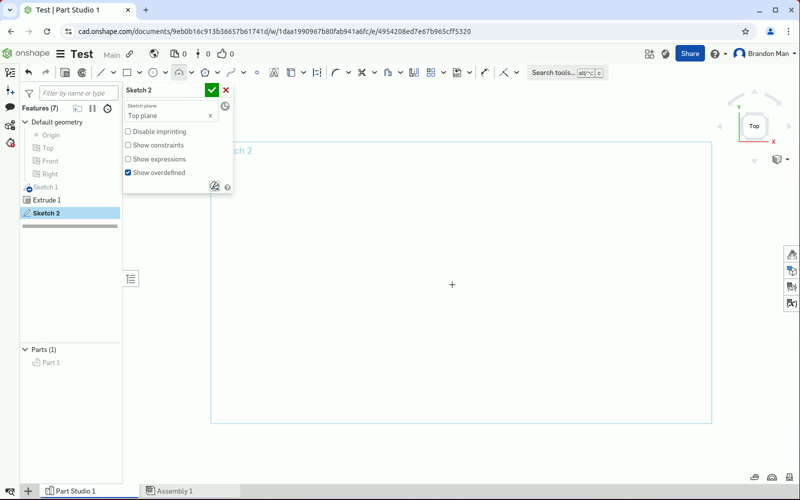
click(452, 284)
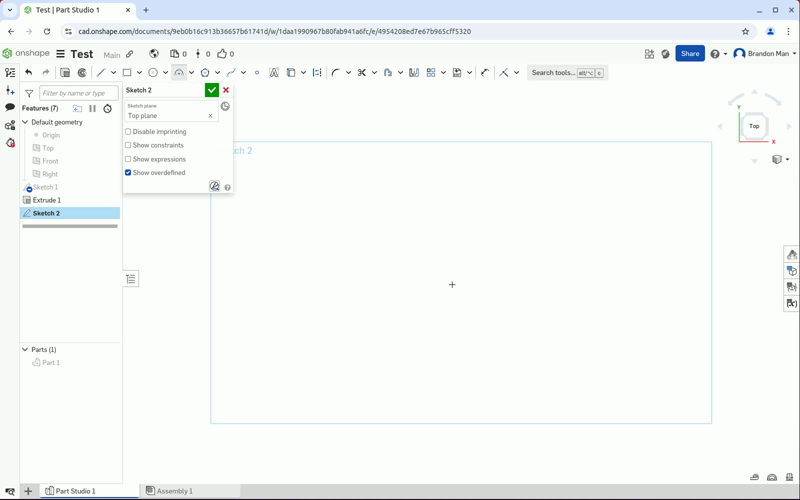
key_up(shift)
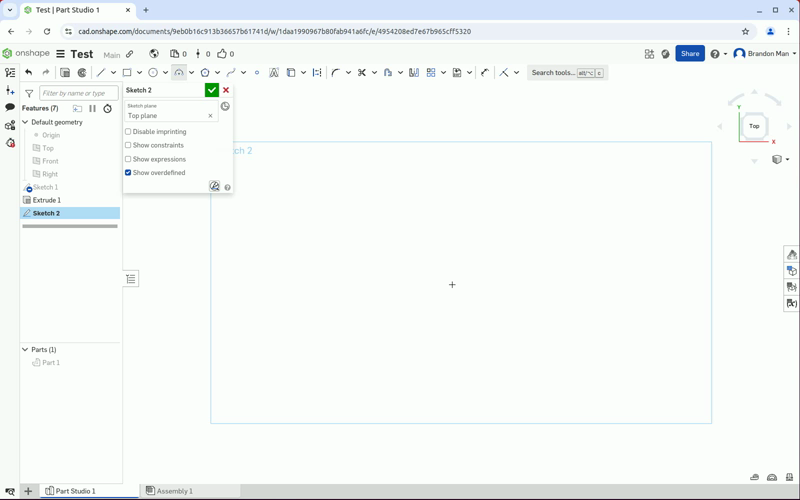
key_down(shift)
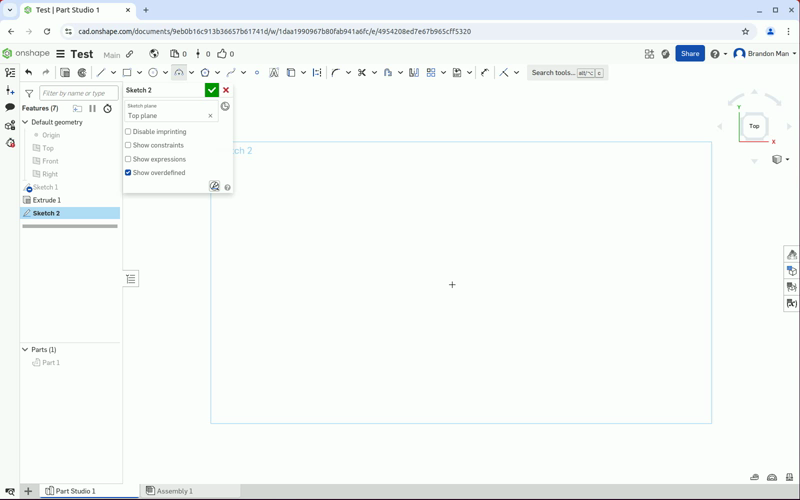
mouse_move(470, 281)
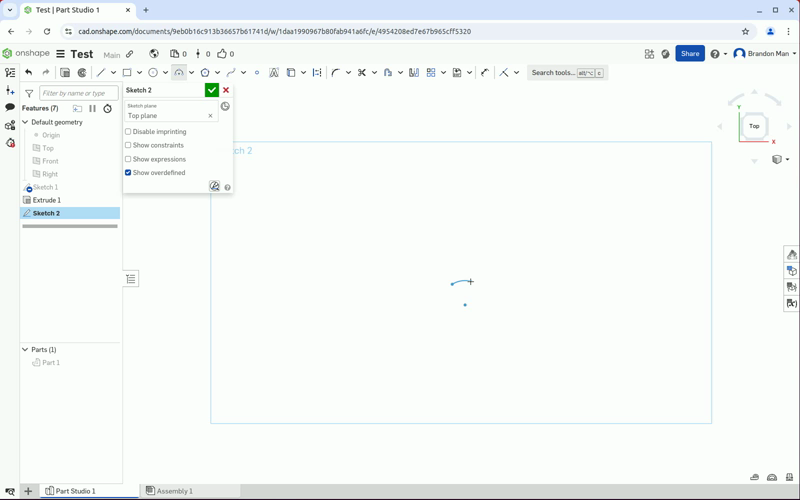
click(470, 281)
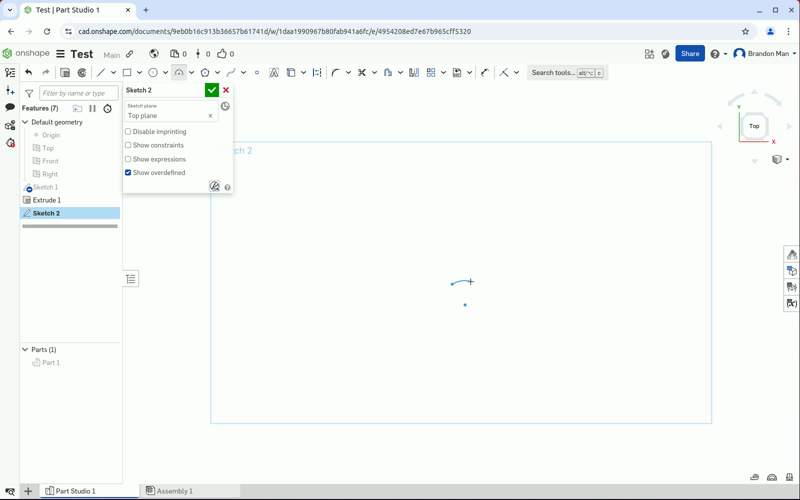
mouse_move(463, 291)
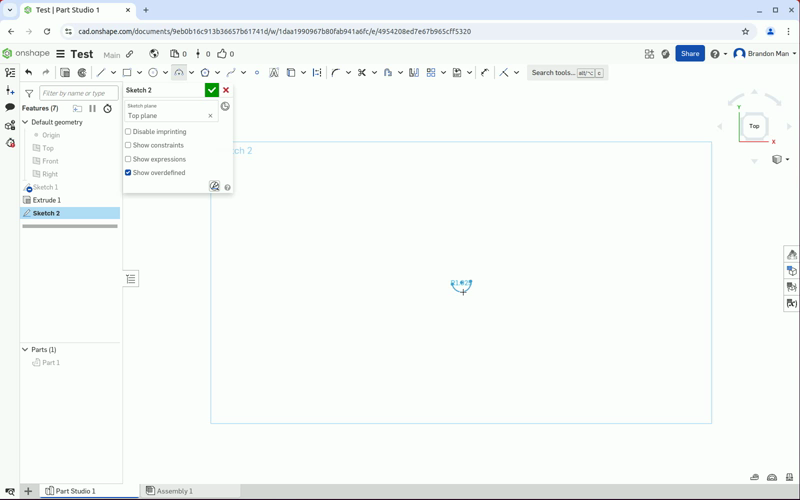
click(463, 291)
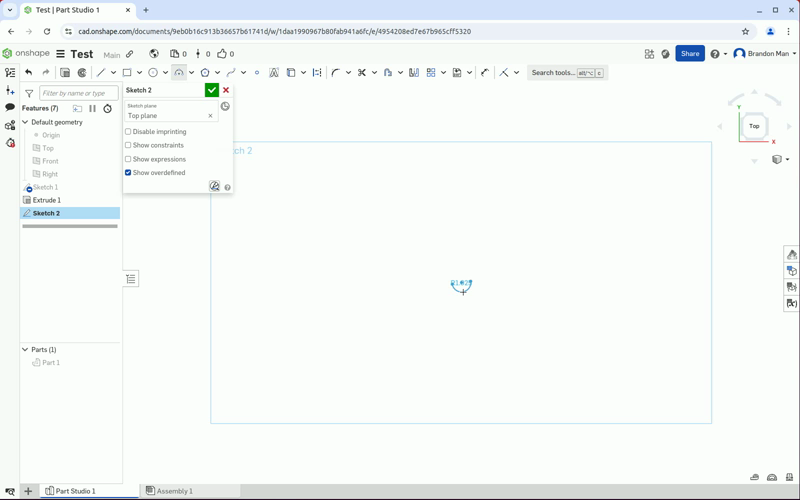
key_up(shift)
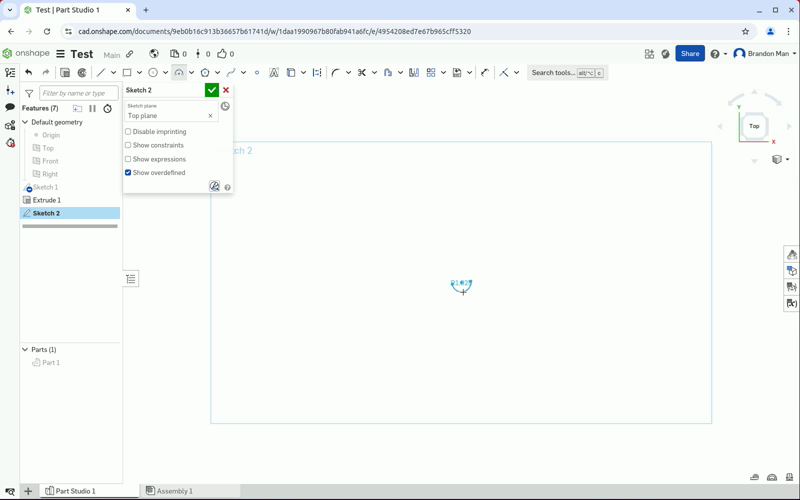
mouse_move(470, 281)
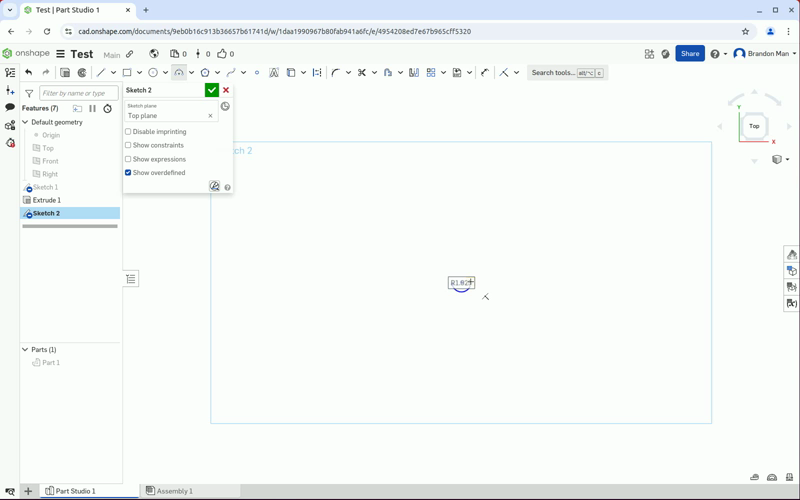
click(470, 281)
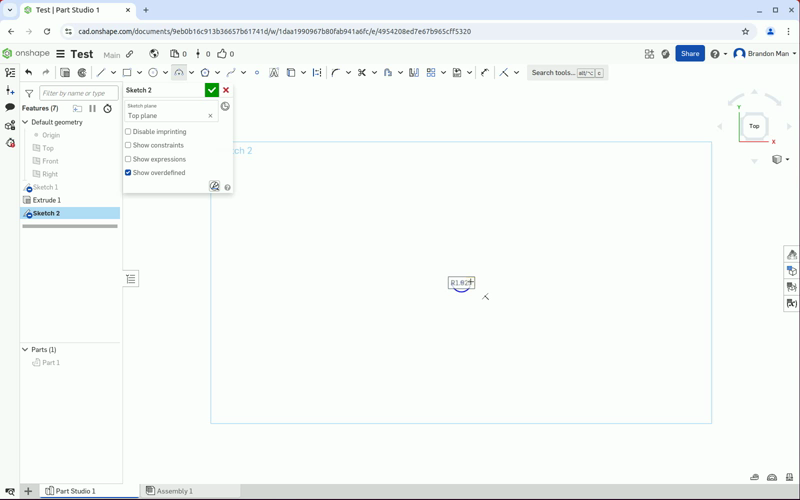
mouse_move(452, 284)
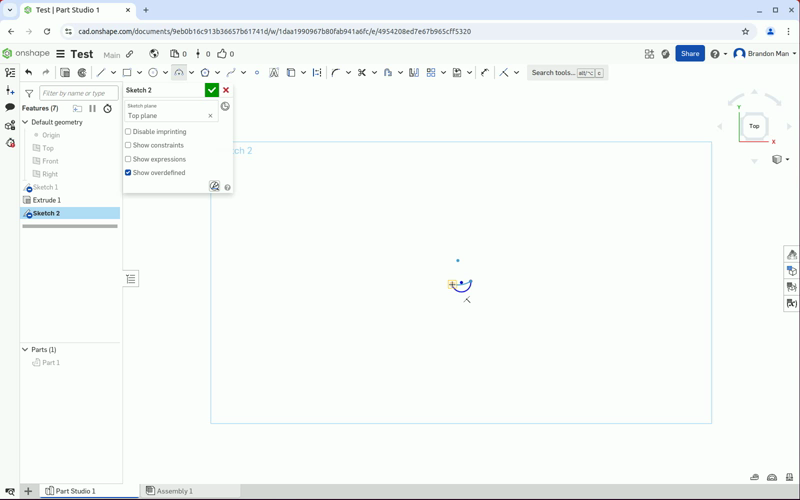
click(452, 284)
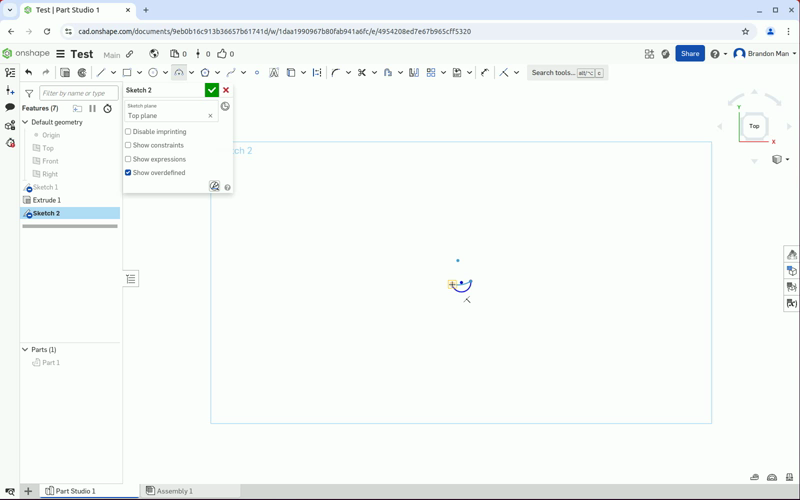
key_down(shift)
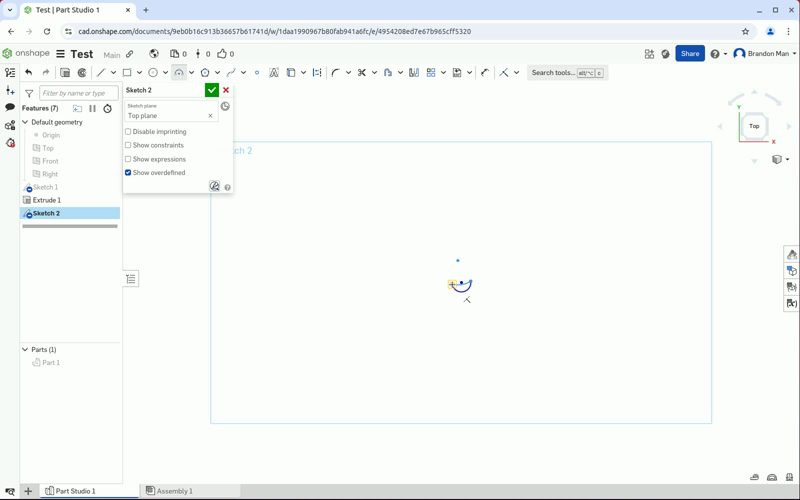
mouse_move(461, 283)
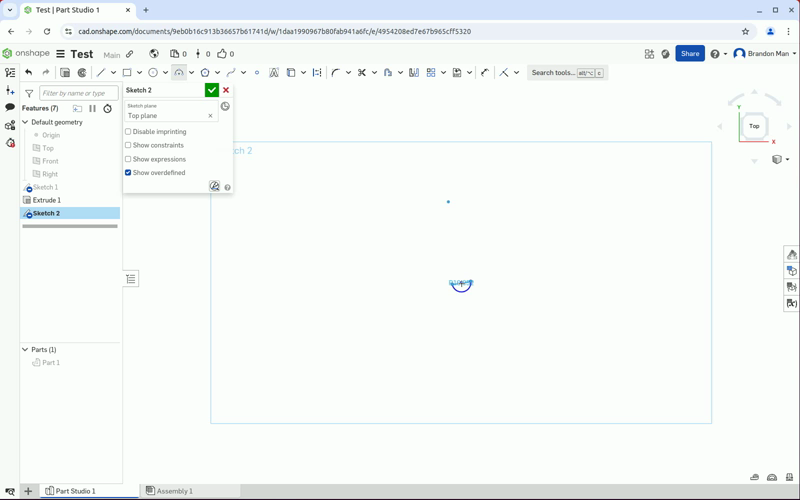
scroll(6)
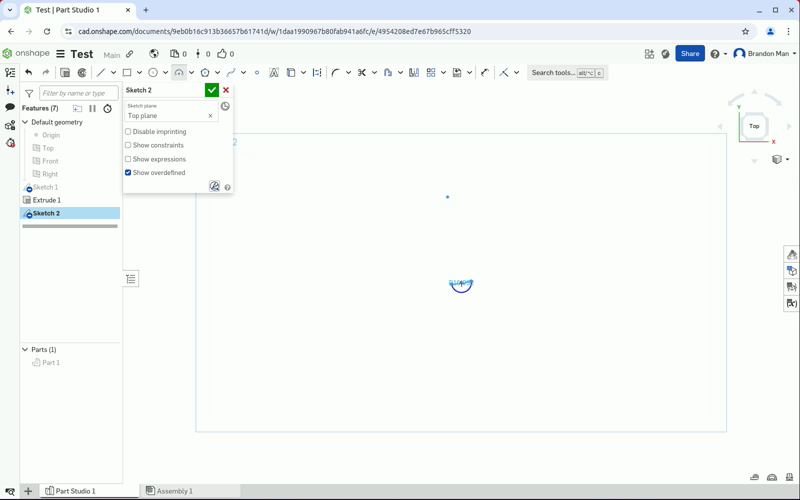
scroll(6)
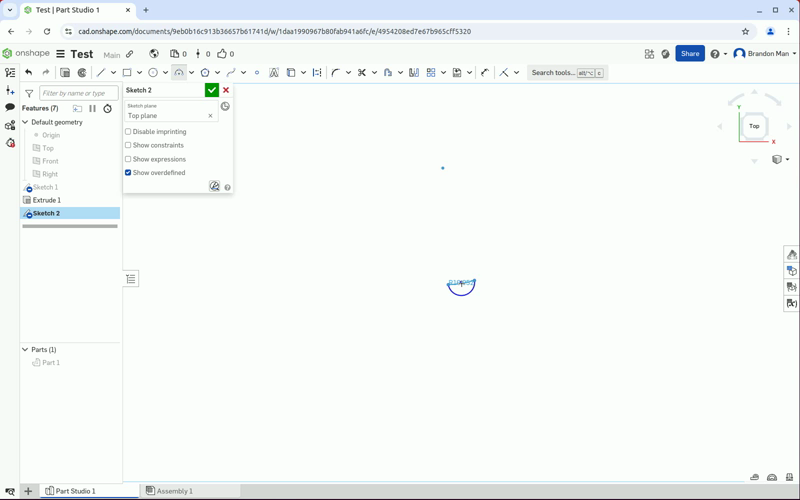
scroll(6)
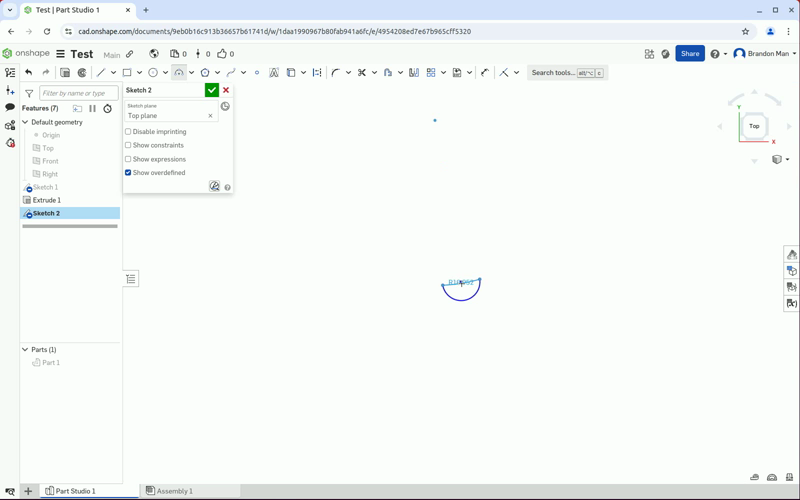
scroll(6)
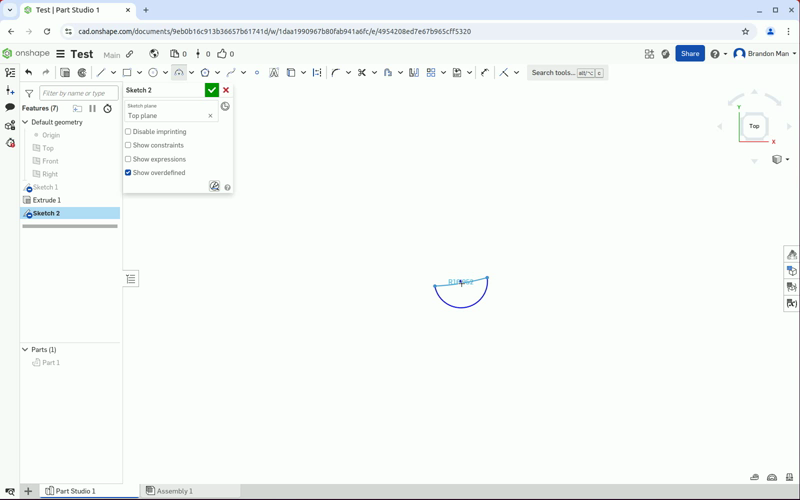
scroll(6)
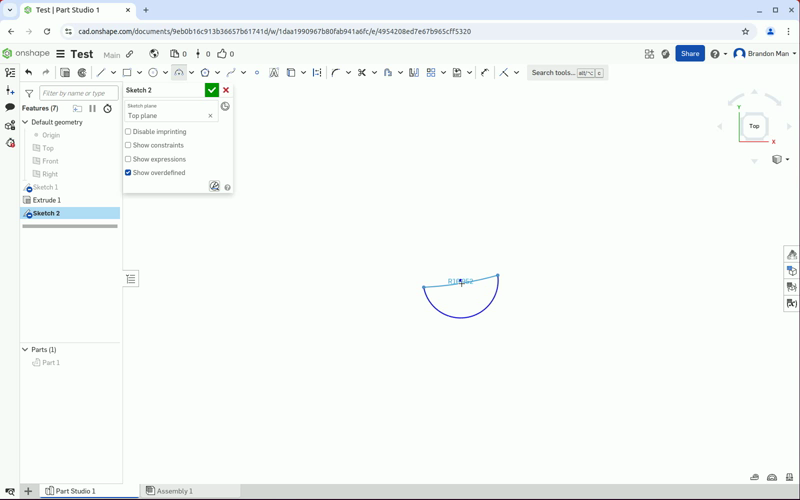
scroll(6)
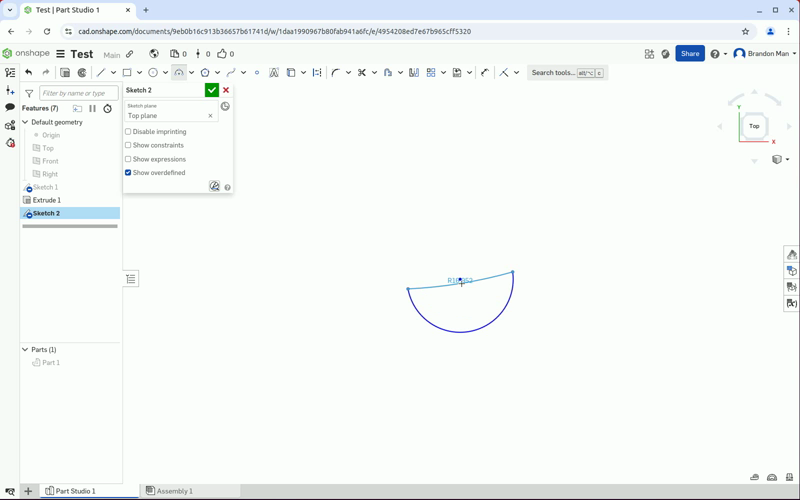
scroll(6)
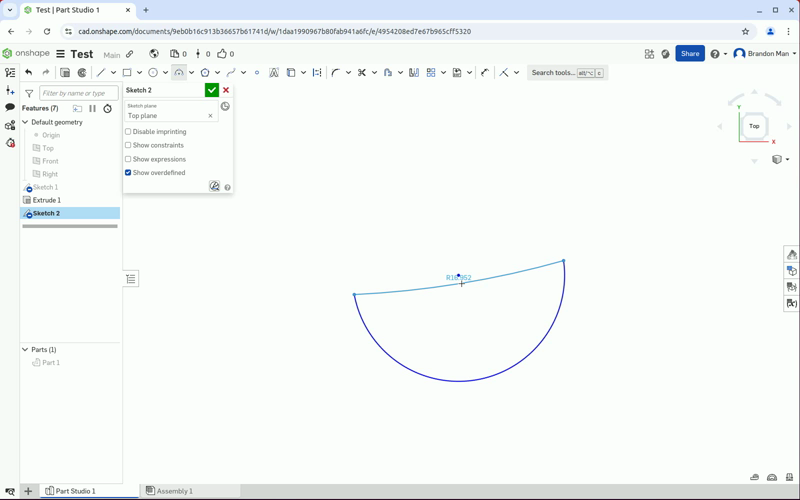
click(461, 283)
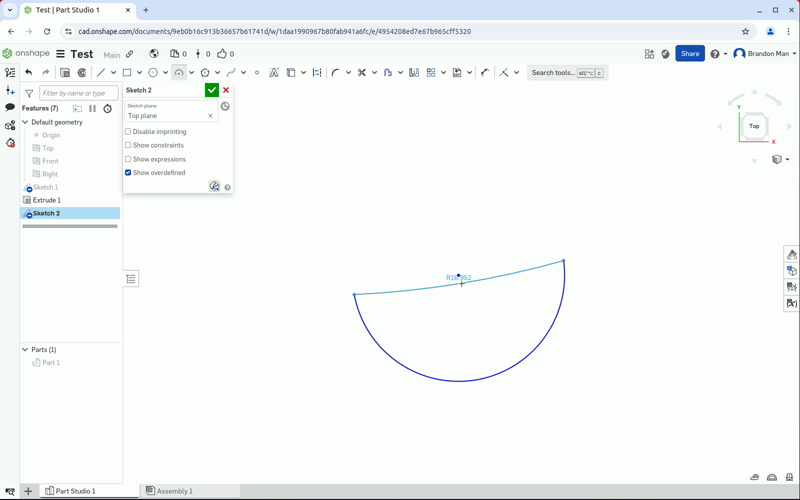
scroll(-6)
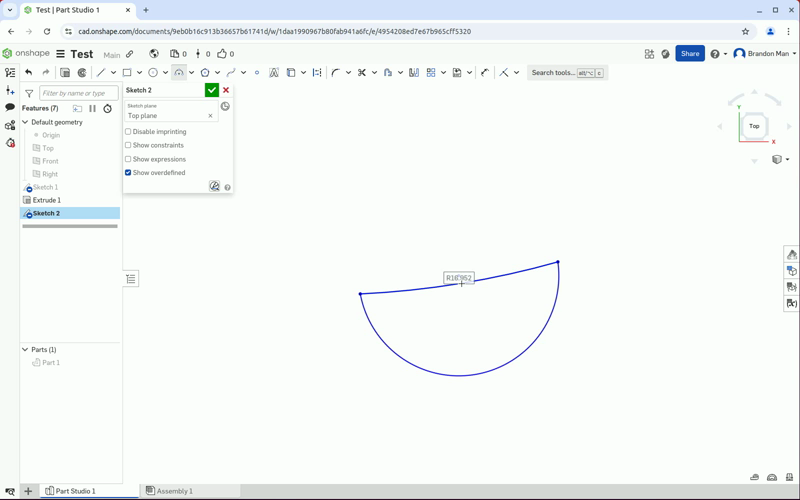
scroll(-6)
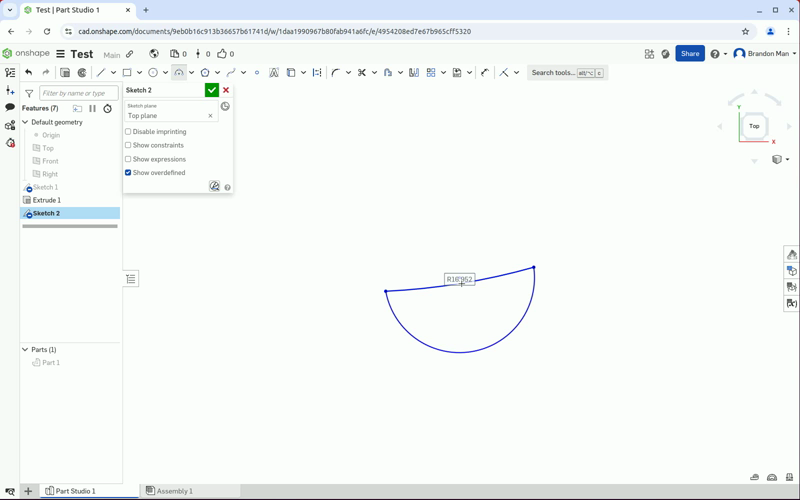
scroll(-6)
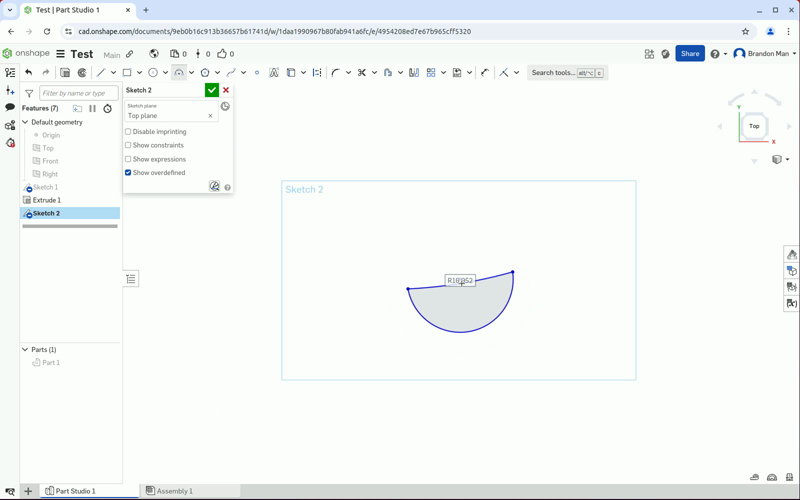
scroll(-6)
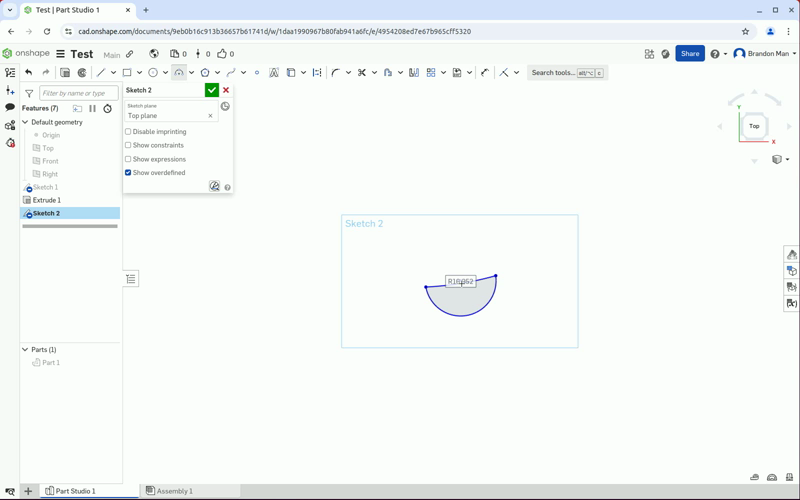
scroll(-6)
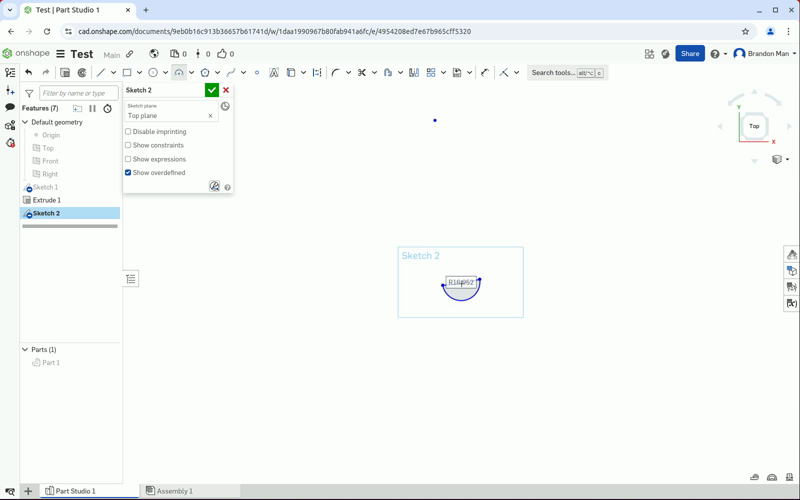
scroll(-6)
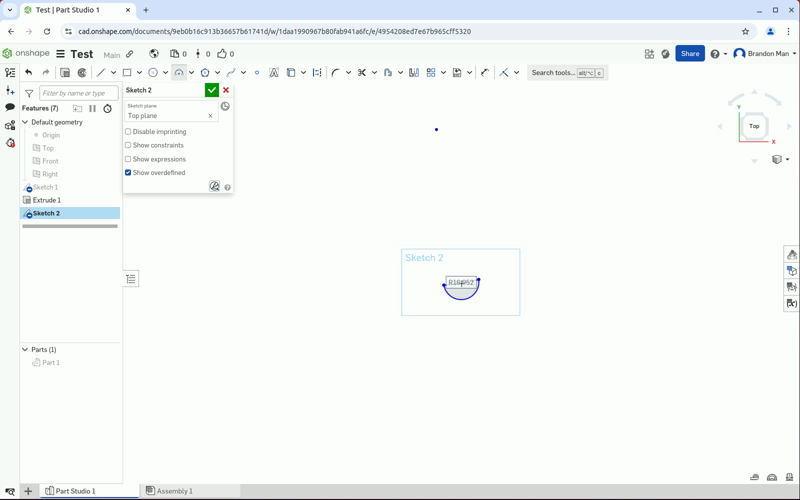
scroll(-6)
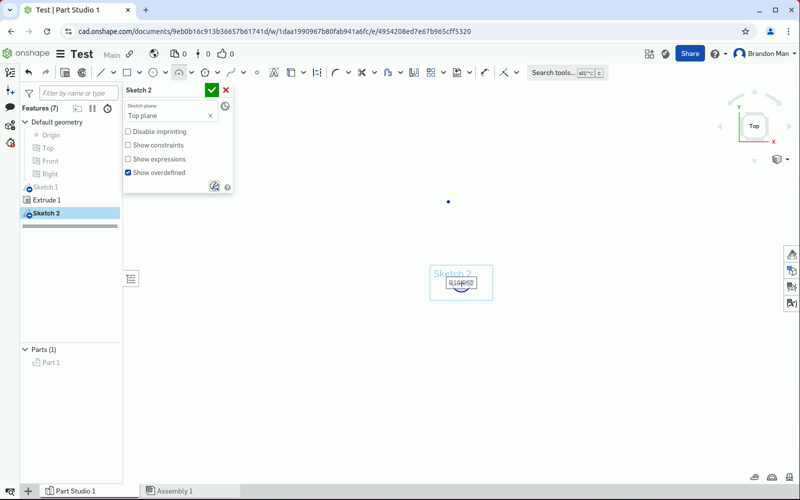
key_up(shift)
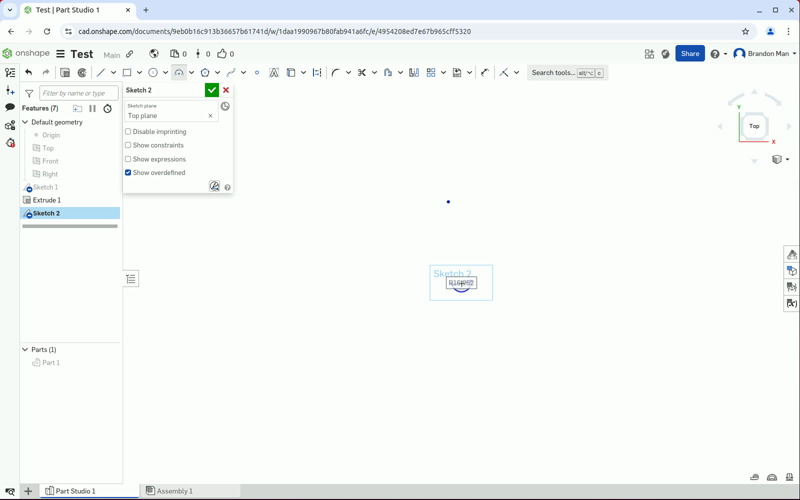
key(esc)
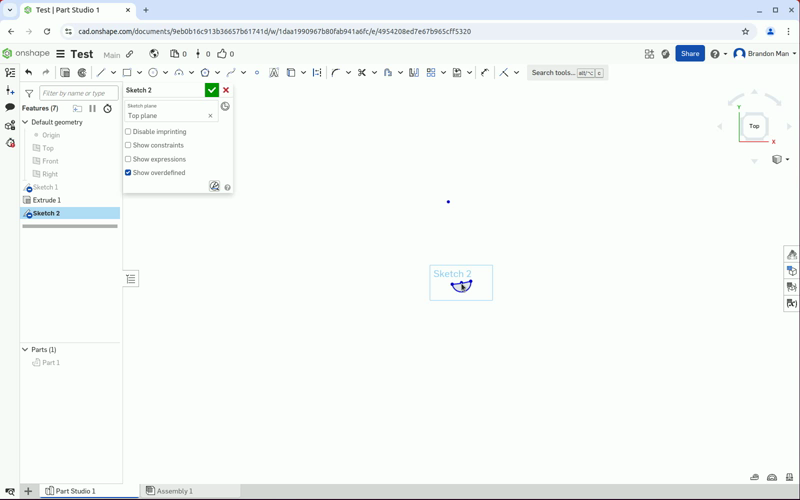
mouse_move(453, 286)
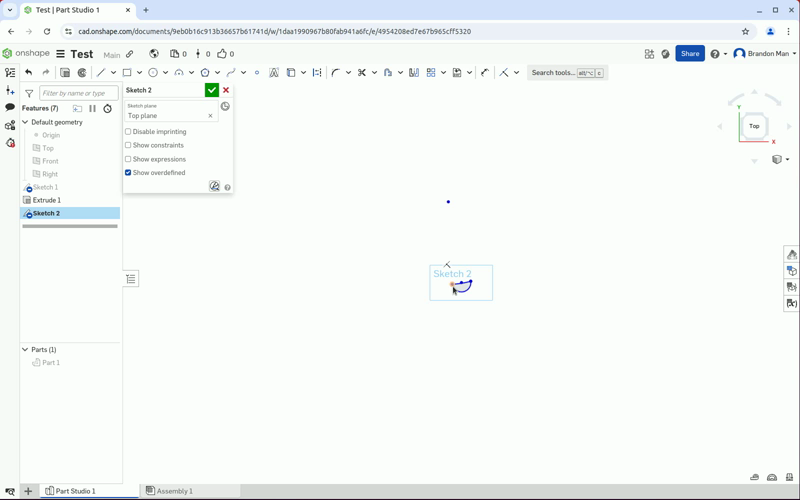
scroll(6)
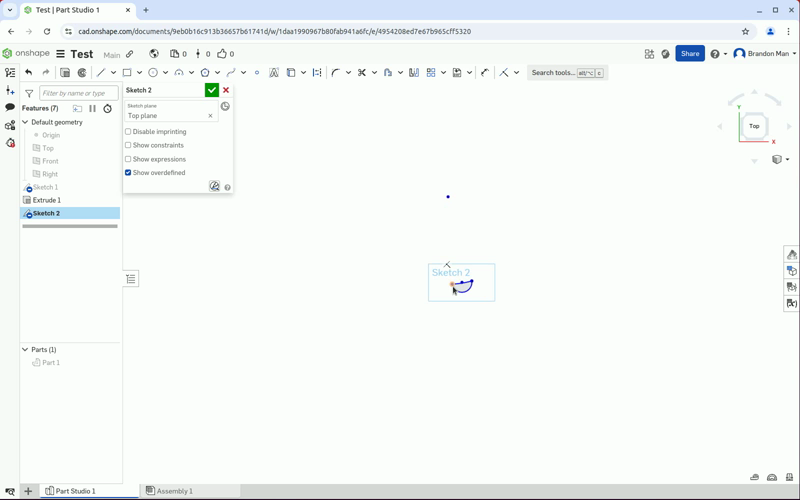
scroll(6)
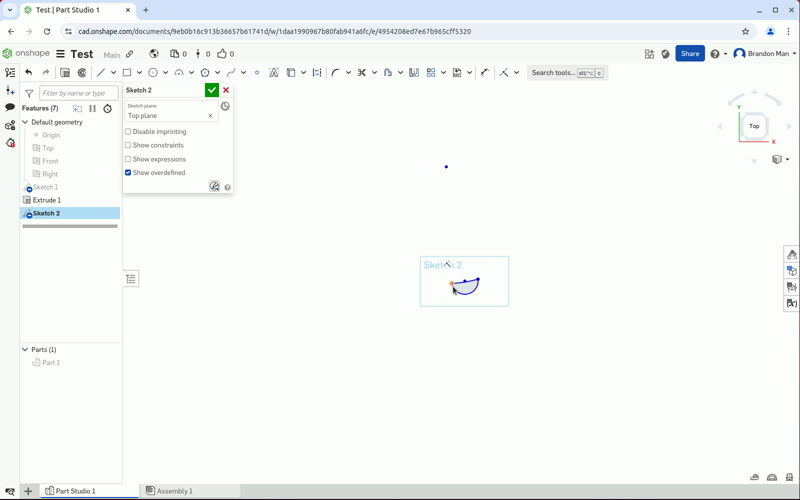
scroll(6)
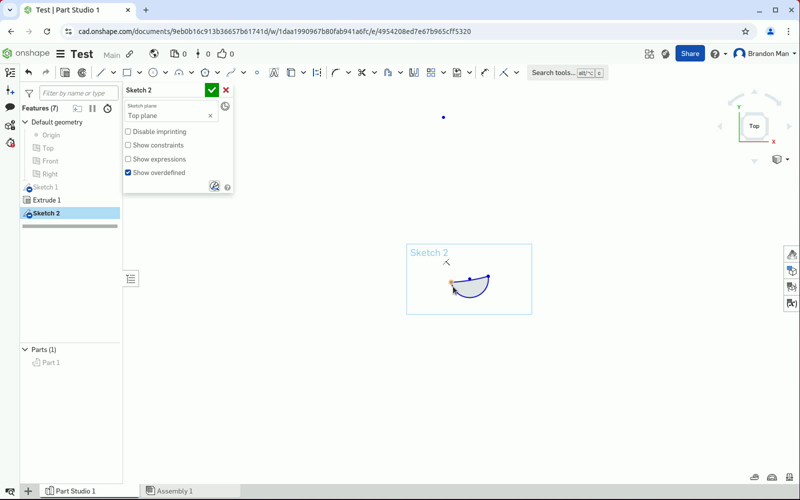
scroll(6)
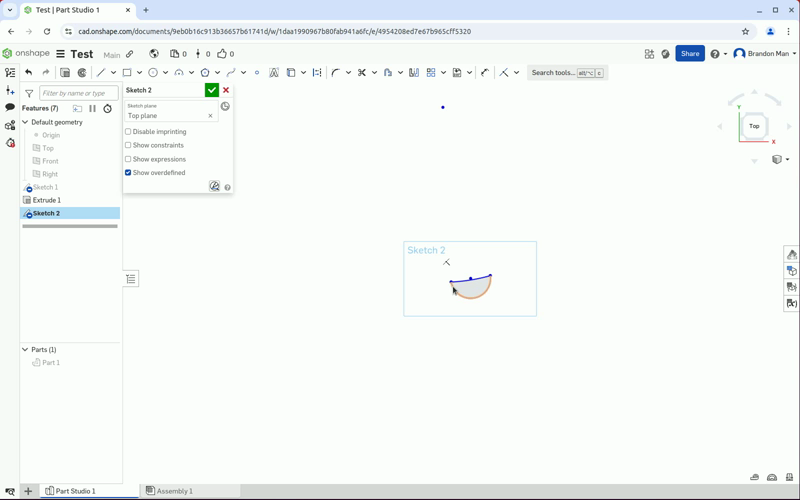
scroll(6)
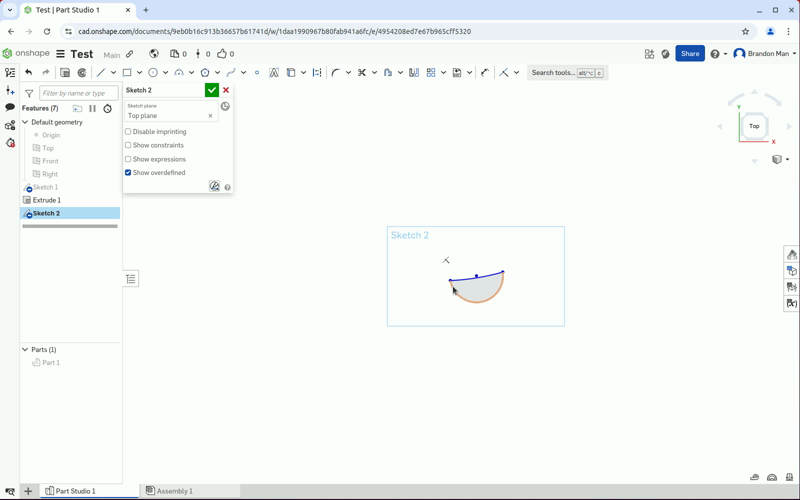
scroll(6)
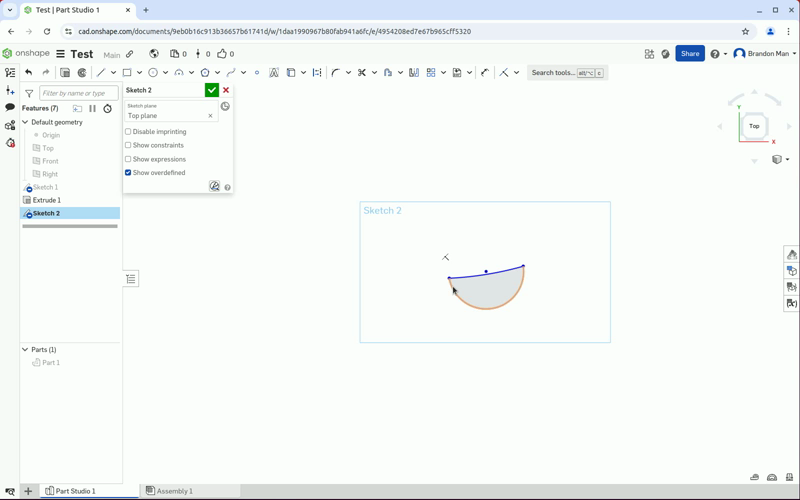
scroll(6)
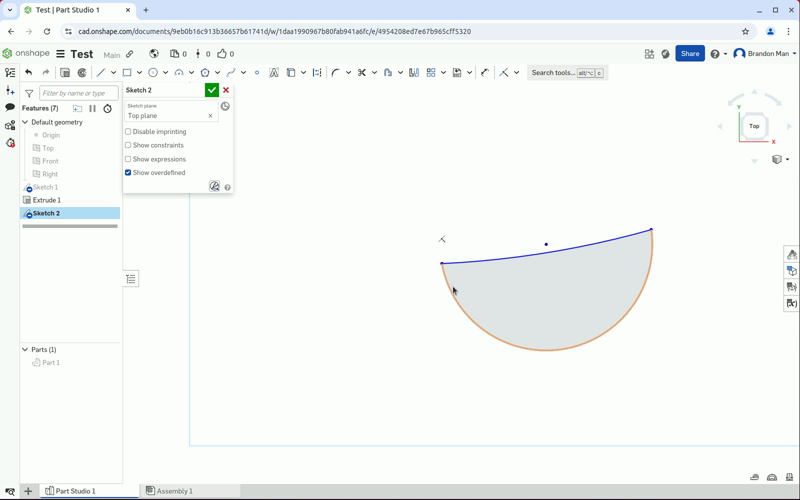
click(453, 286)
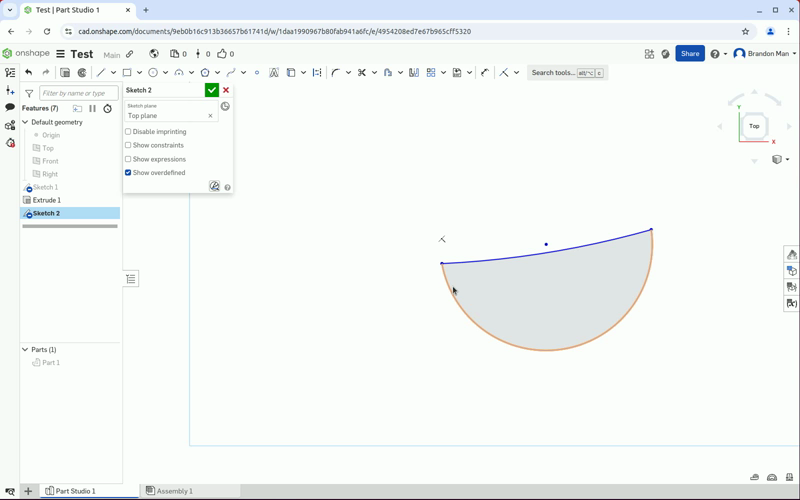
scroll(-6)
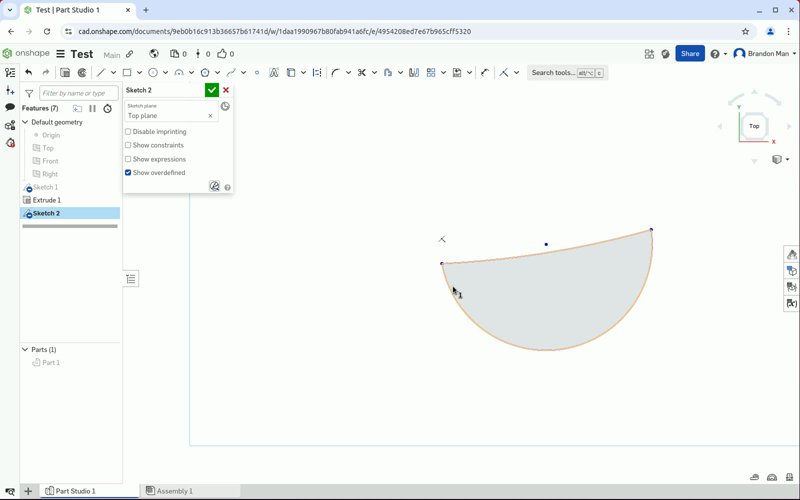
scroll(-6)
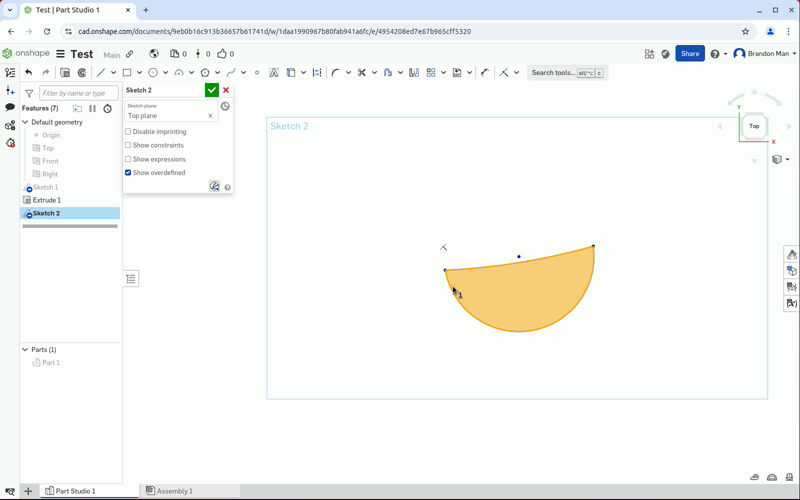
scroll(-6)
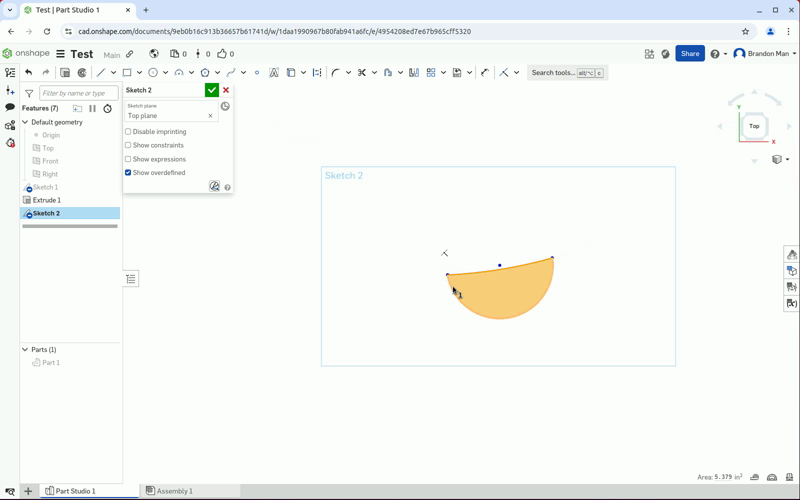
scroll(-6)
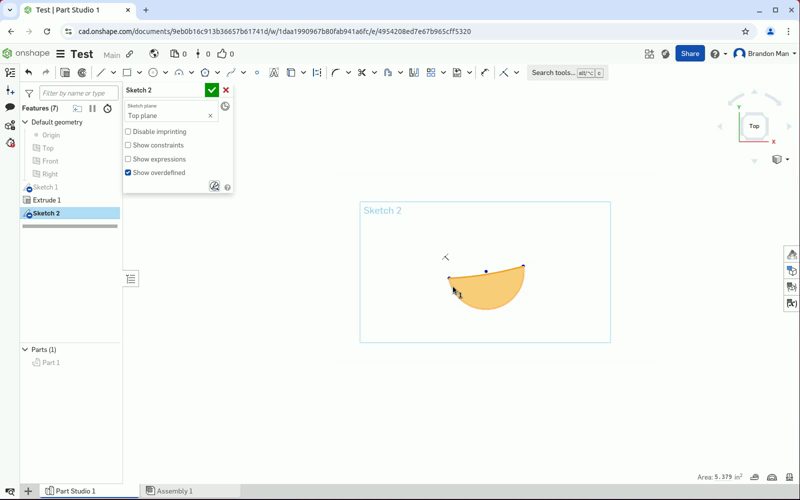
scroll(-6)
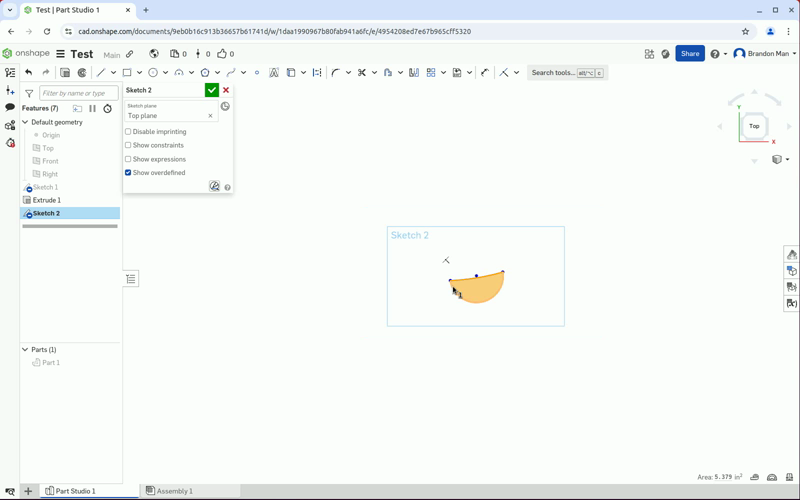
scroll(-6)
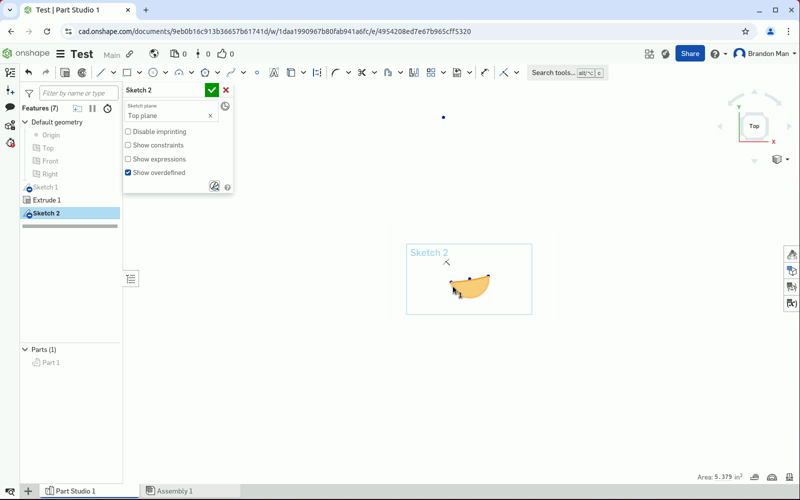
scroll(-6)
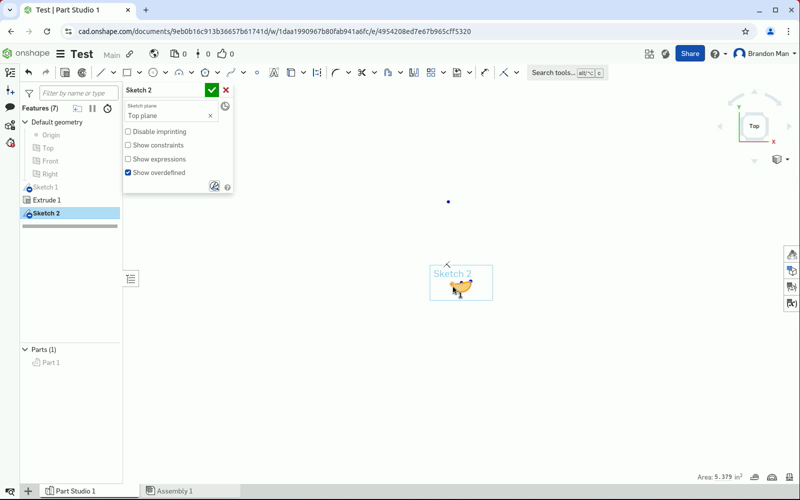
mouse_move(73, 352)
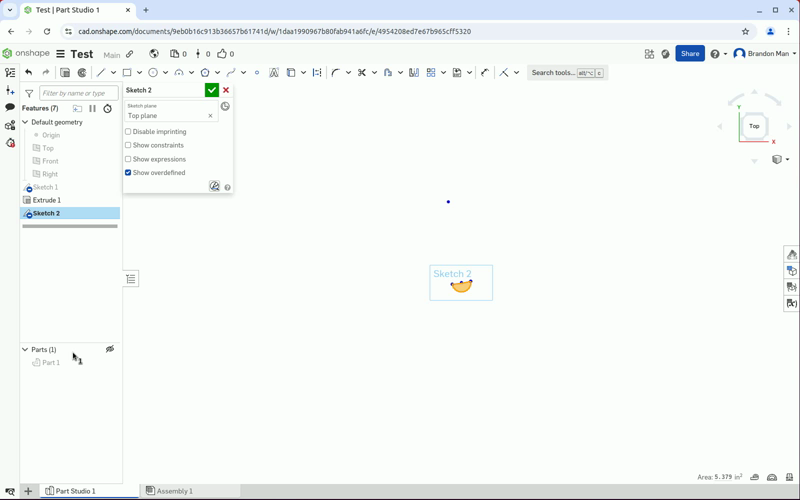
key(shift+y)
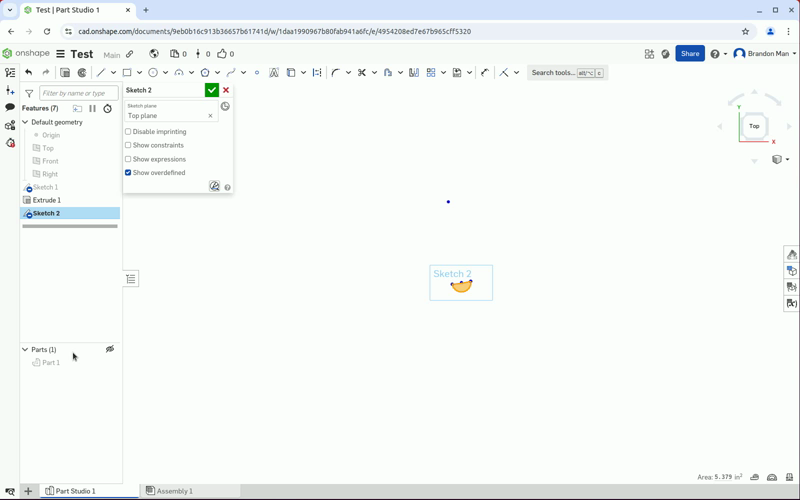
key(shift+e)
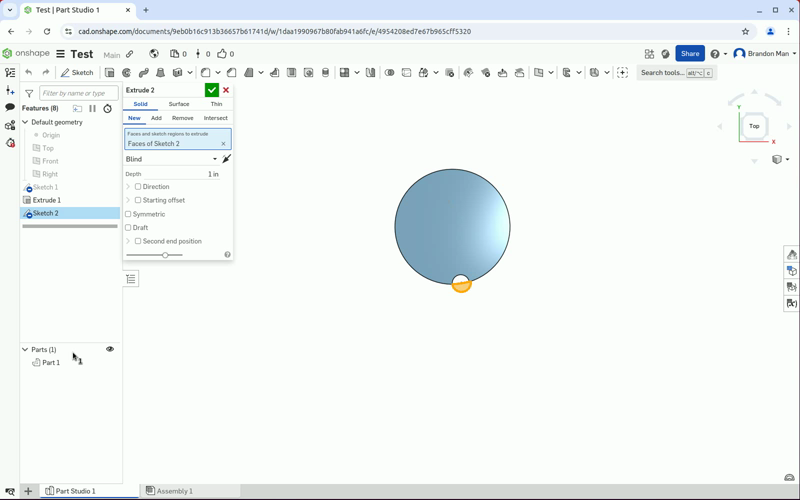
mouse_move(143, 106)
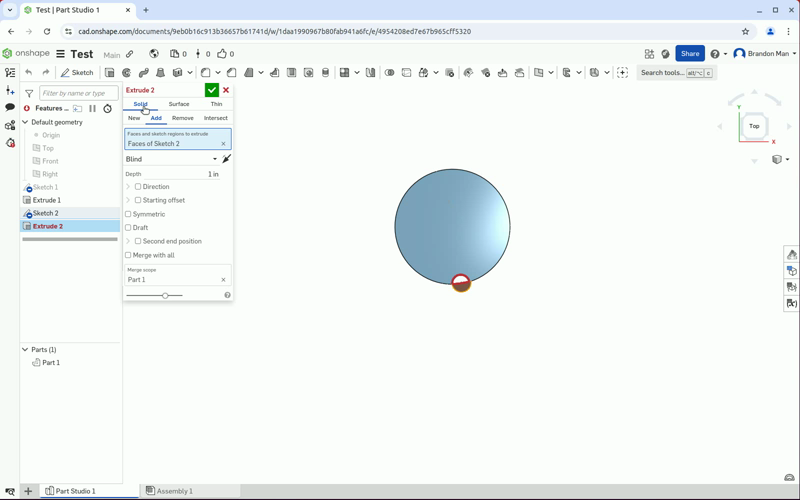
click(143, 106)
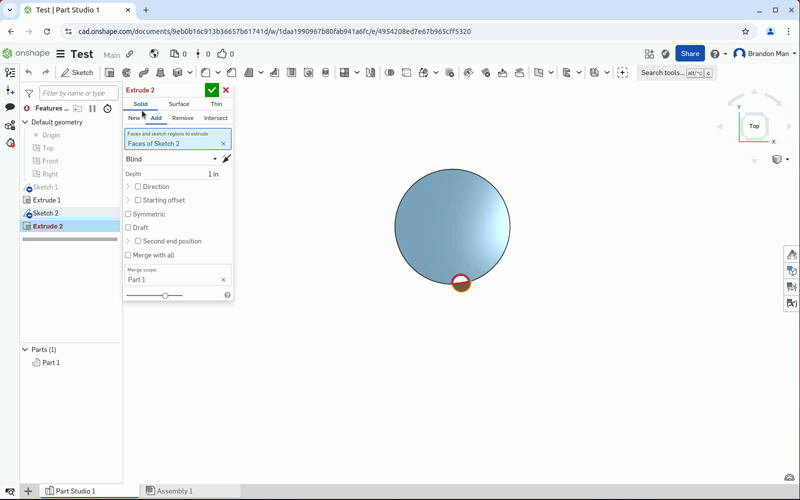
mouse_move(137, 120)
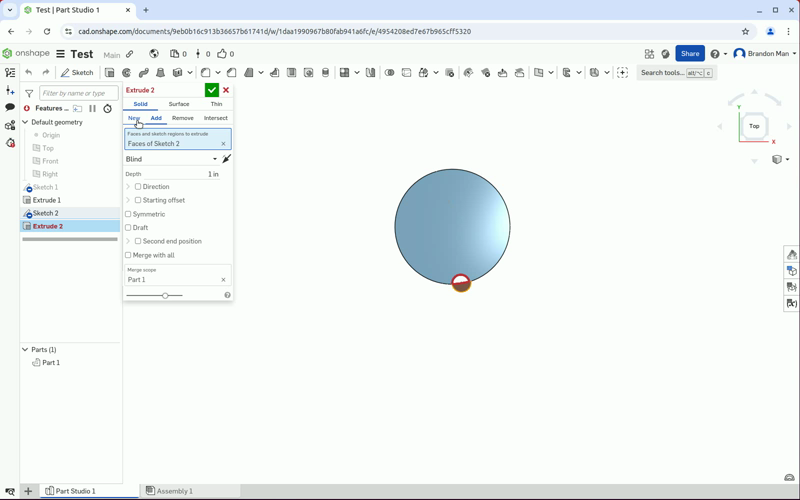
click(137, 120)
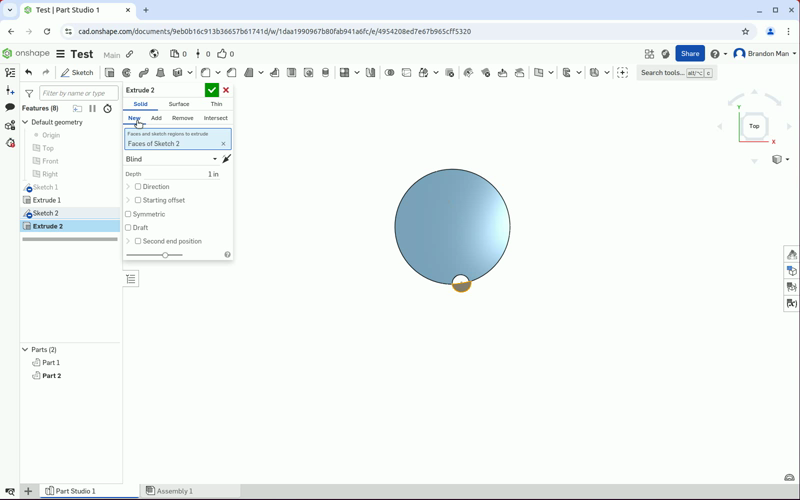
key(tab, 4)
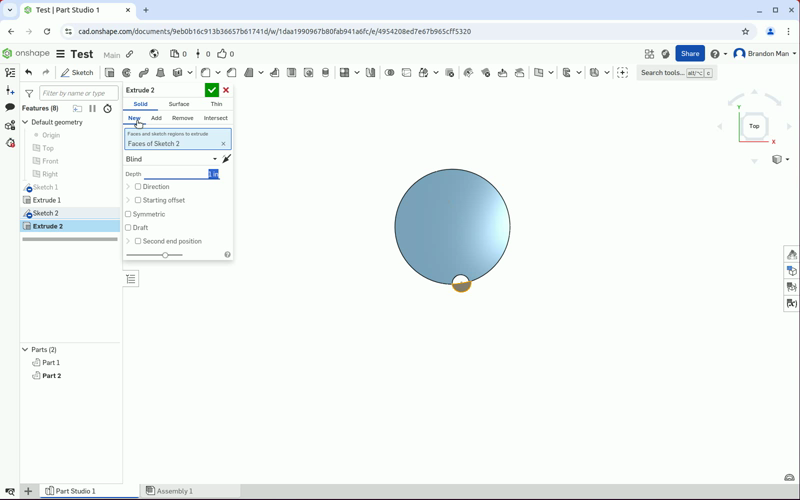
text(4.814)
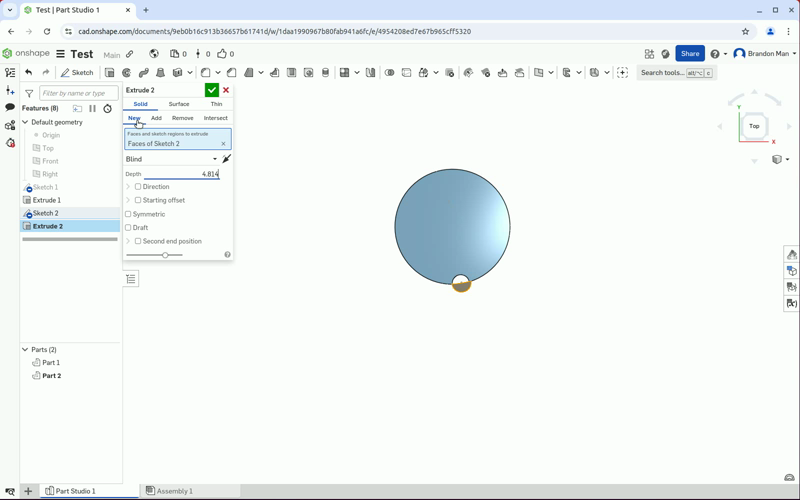
key(enter)
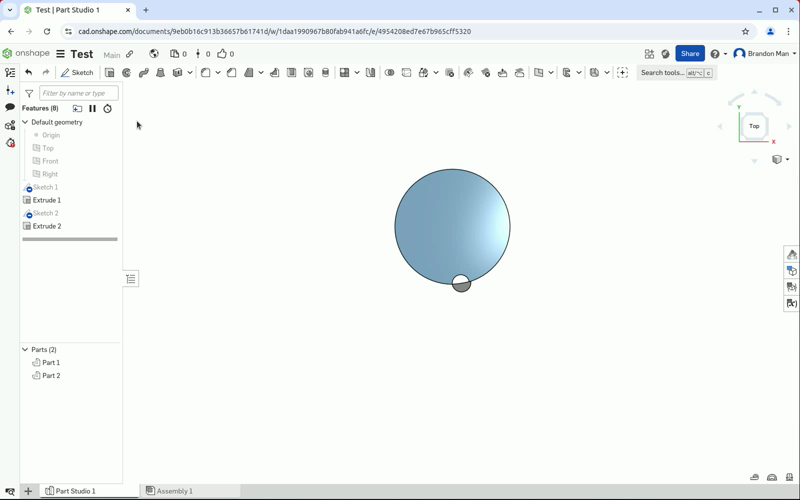
key(shift+h)
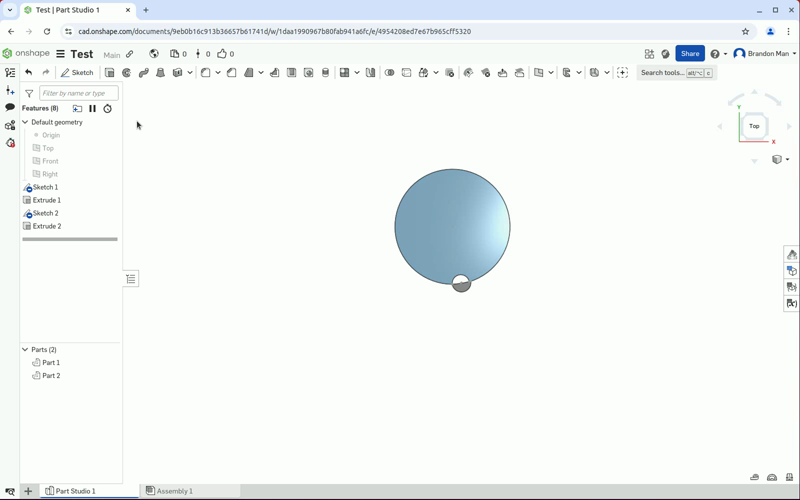
key(shift+h)
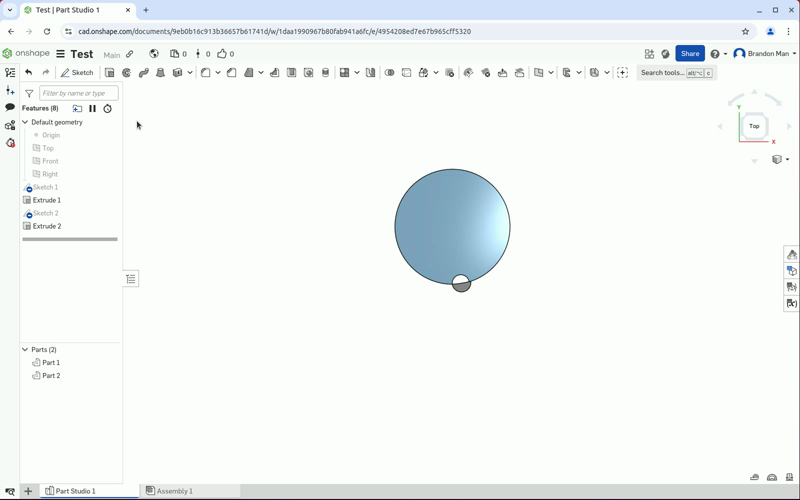
mouse_move(73, 189)
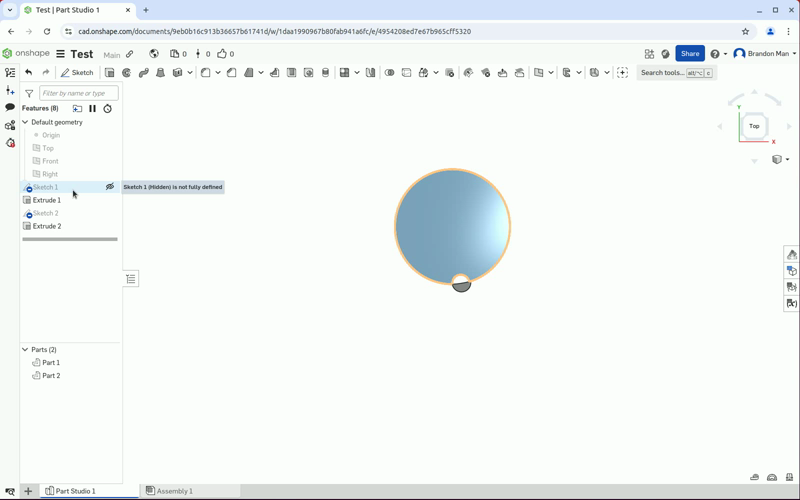
click(73, 189)
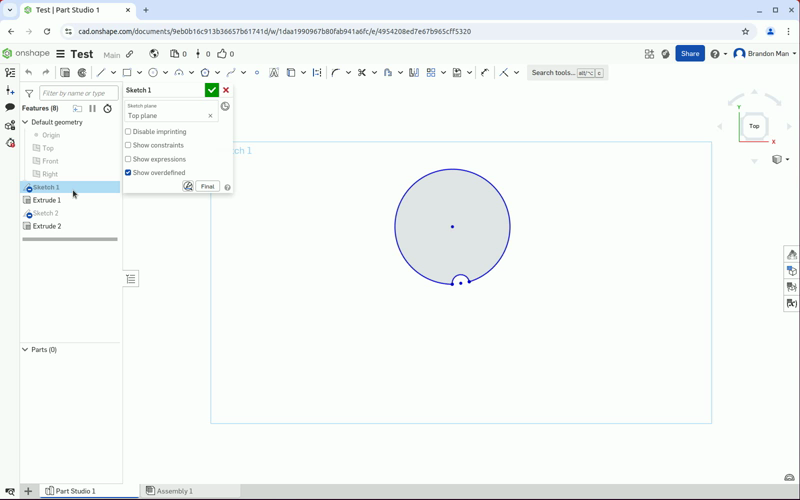
mouse_move(229, 92)
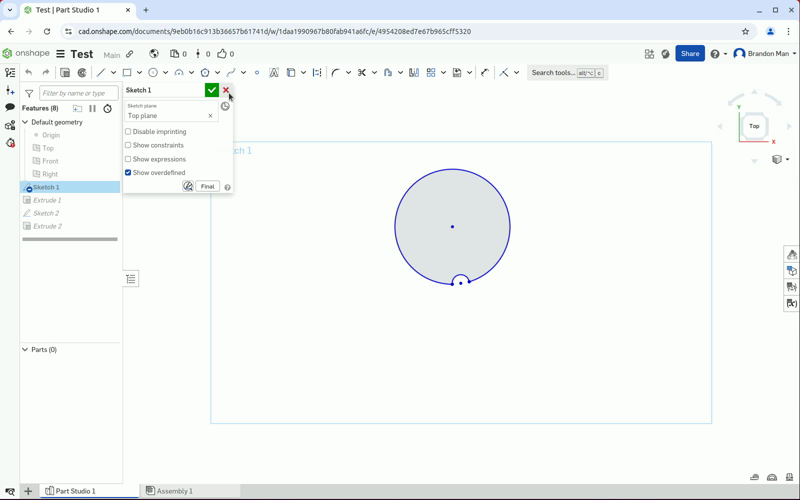
click(229, 92)
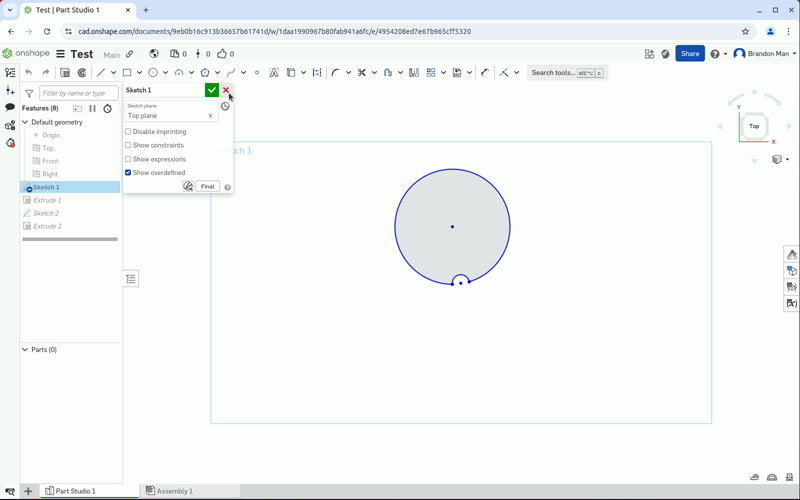
key(shift+s)
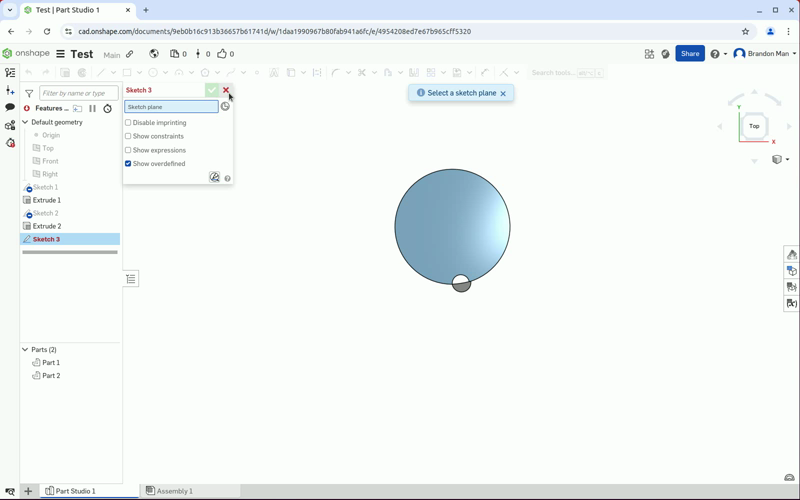
mouse_move(73, 150)
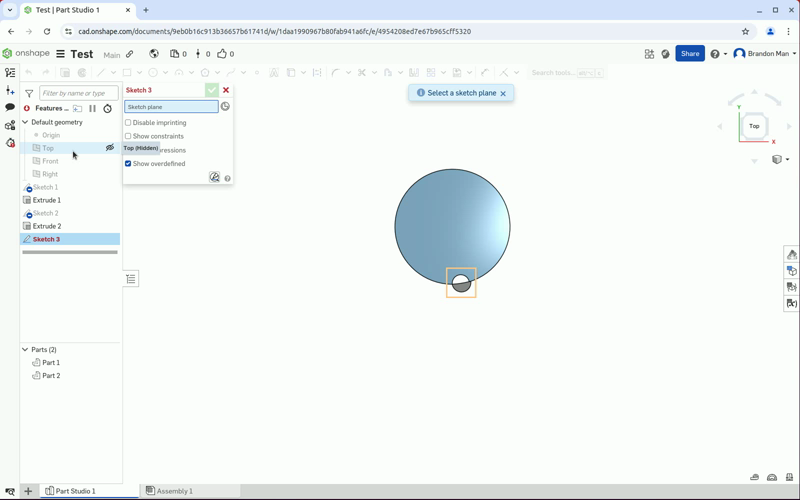
click(73, 150)
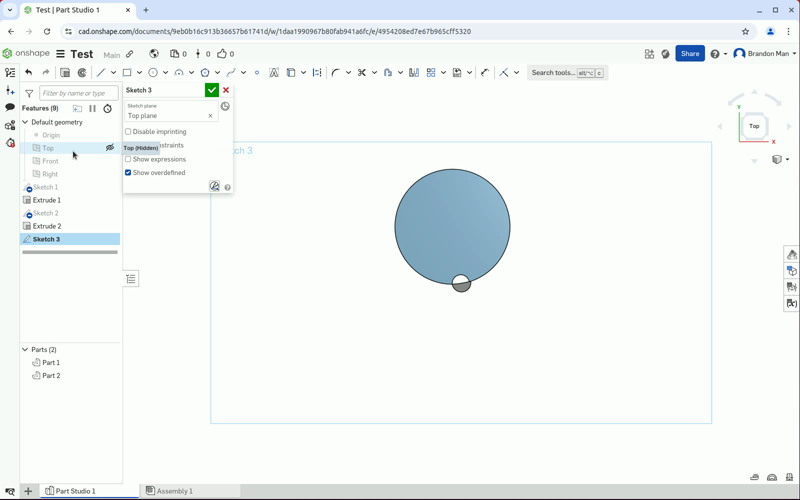
mouse_move(73, 352)
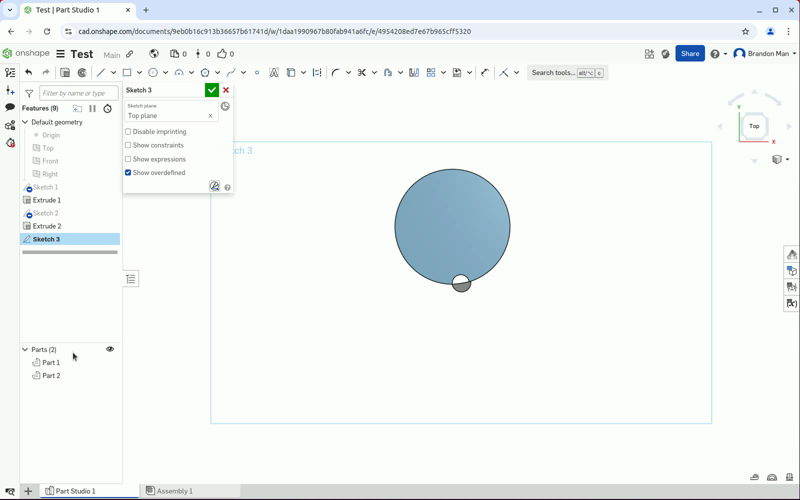
key(y)
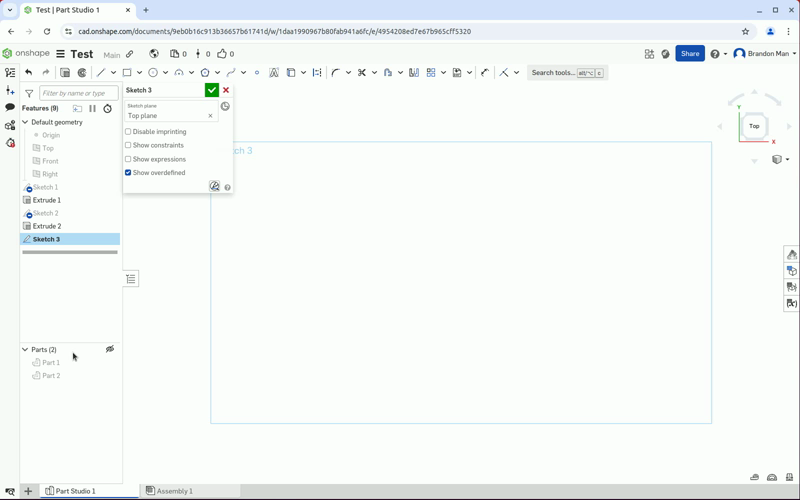
key(a)
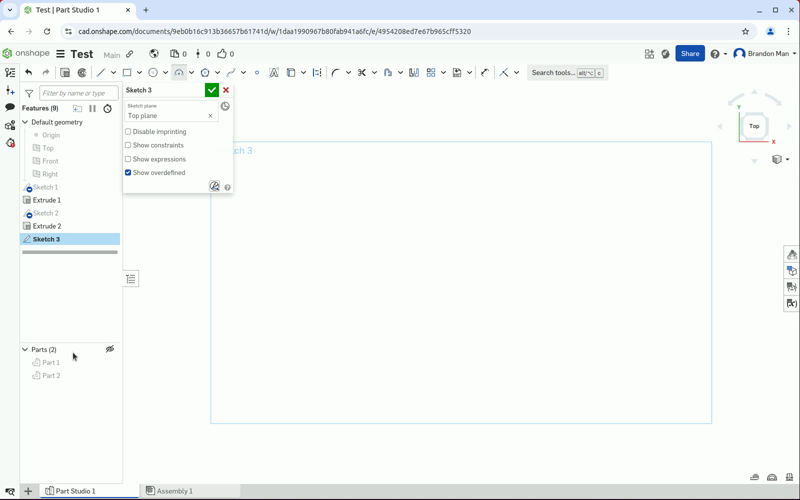
key_down(shift)
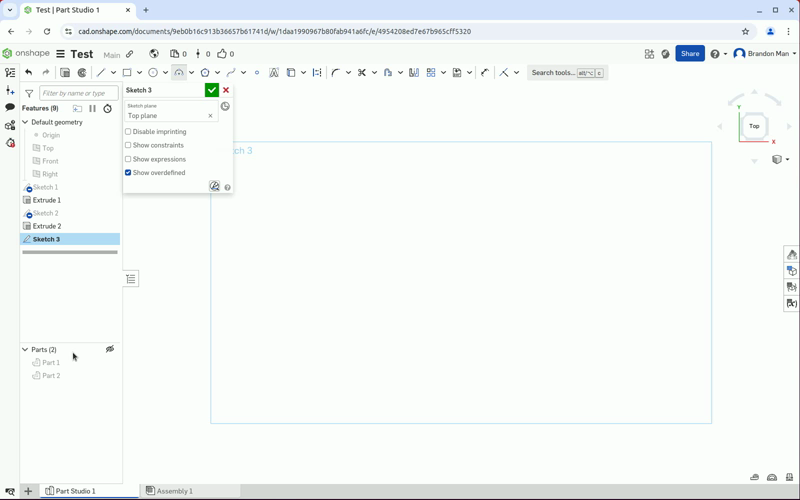
mouse_move(452, 284)
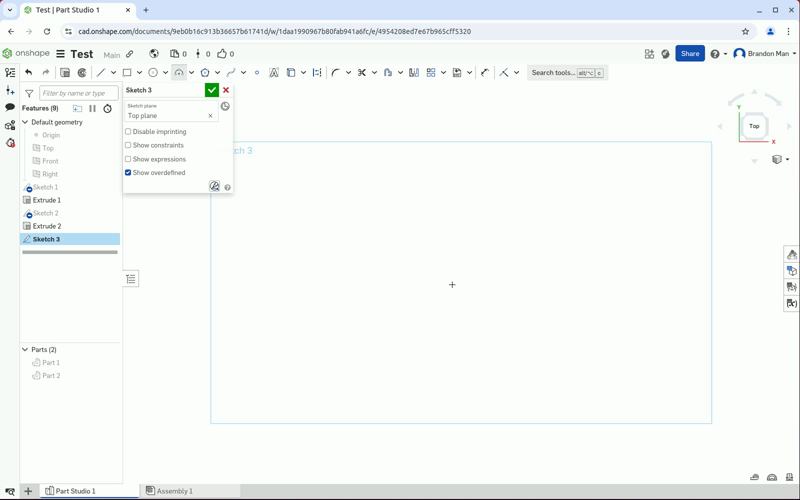
click(452, 284)
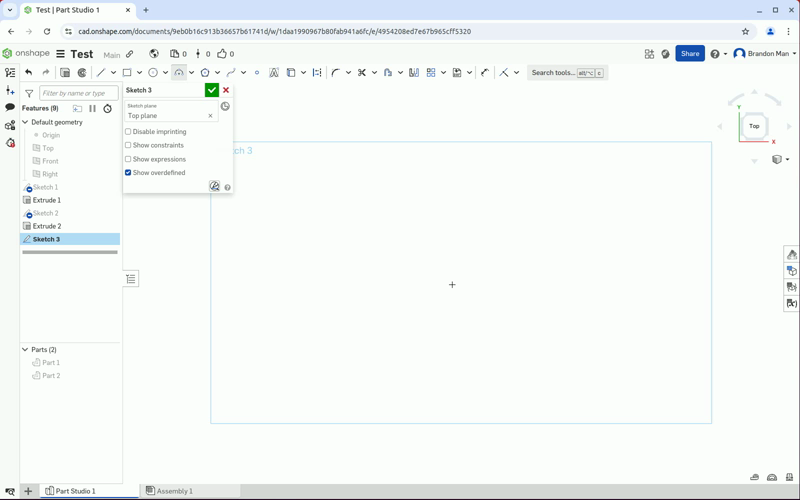
key_up(shift)
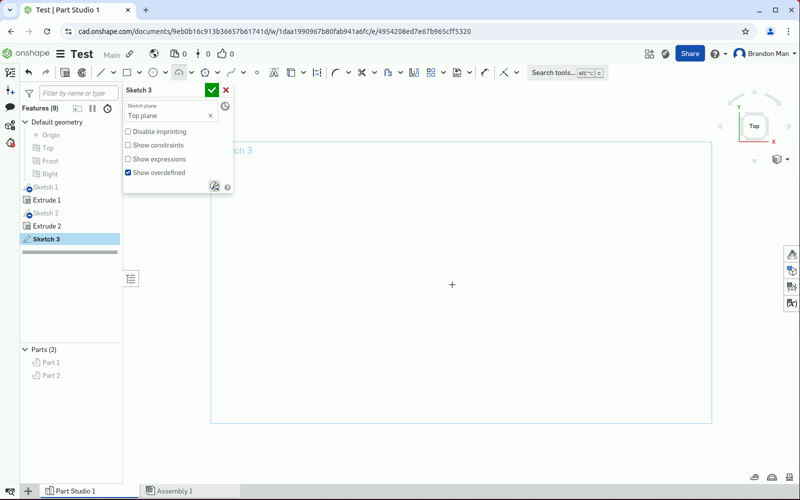
key_down(shift)
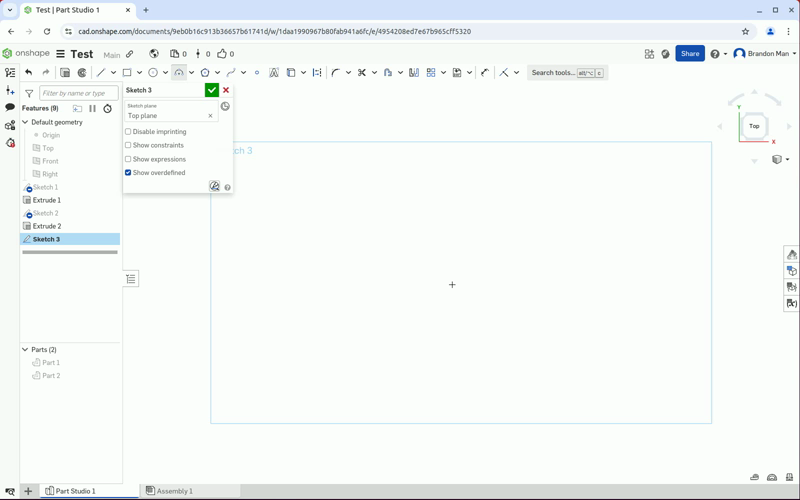
mouse_move(470, 281)
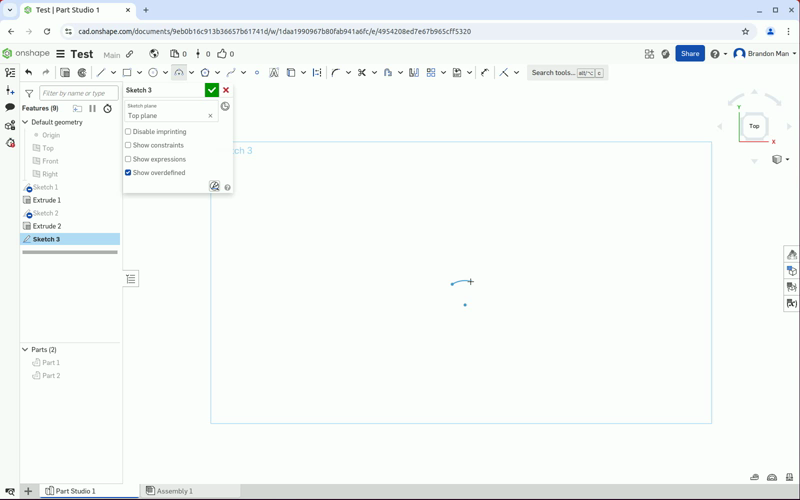
click(470, 281)
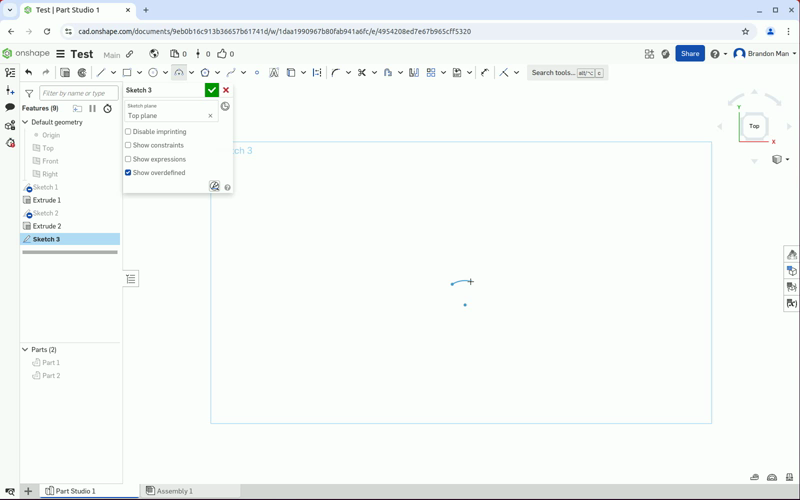
mouse_move(461, 283)
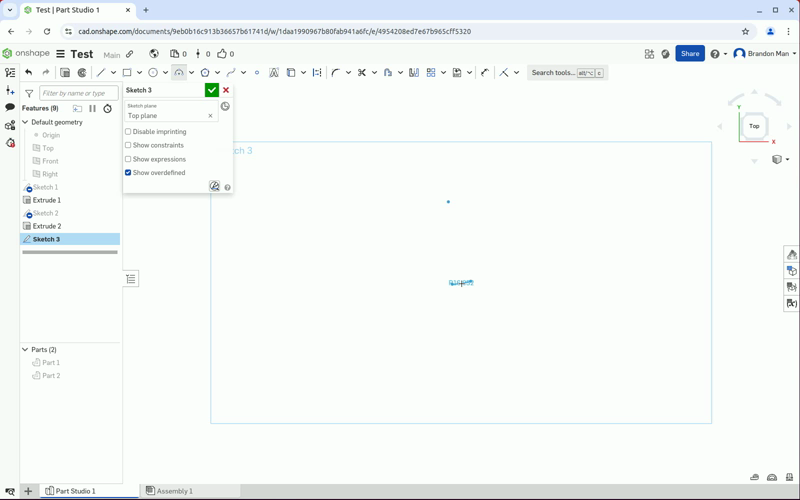
click(461, 283)
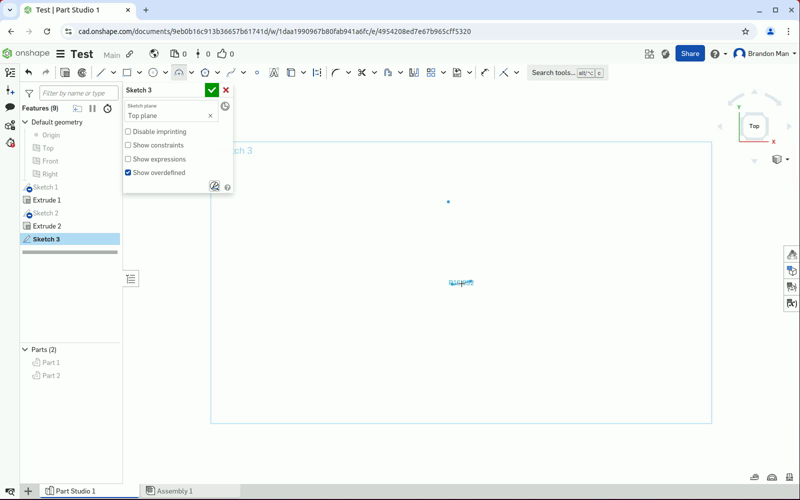
key_up(shift)
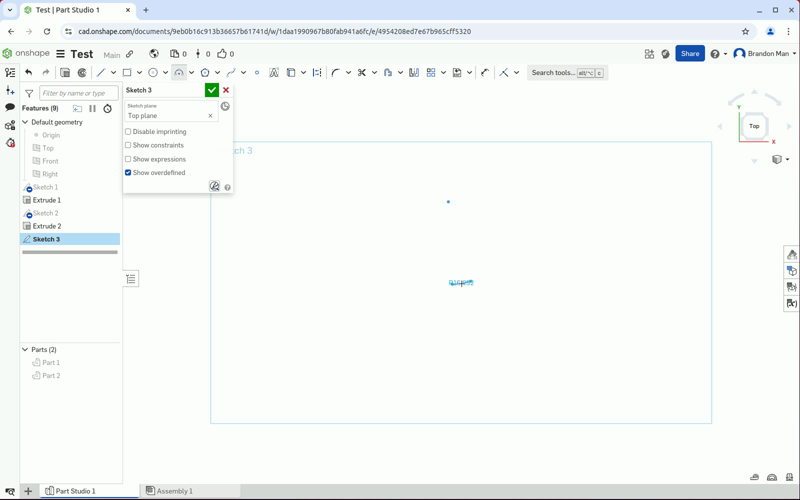
mouse_move(470, 281)
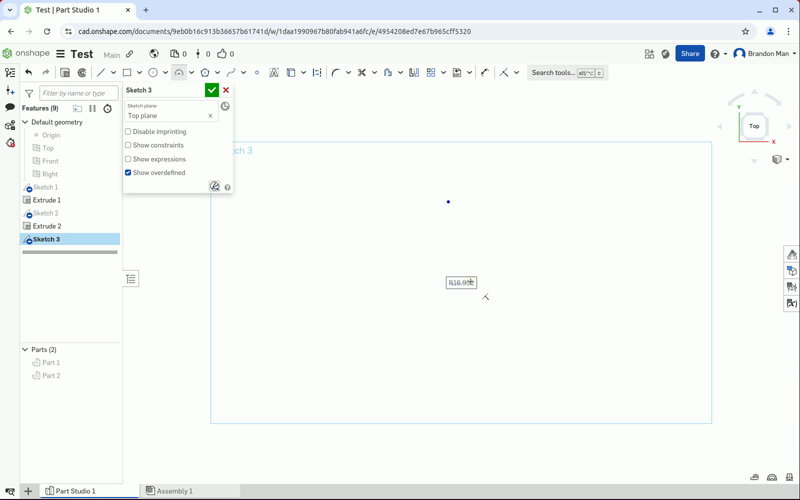
click(470, 281)
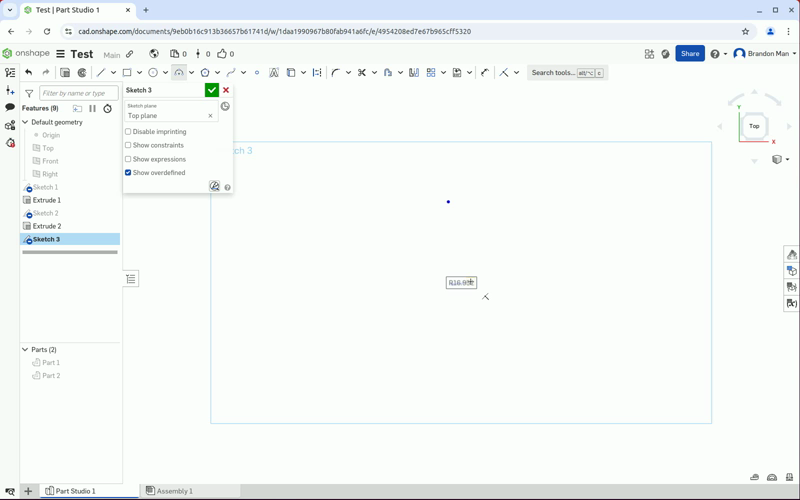
mouse_move(452, 284)
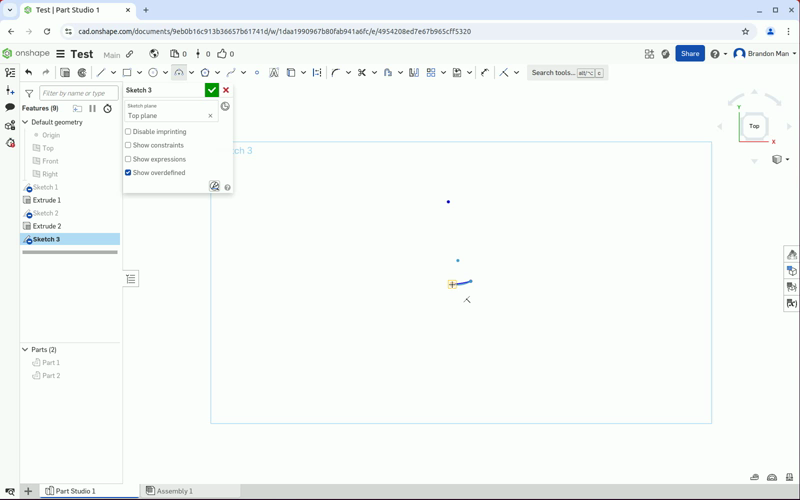
click(452, 284)
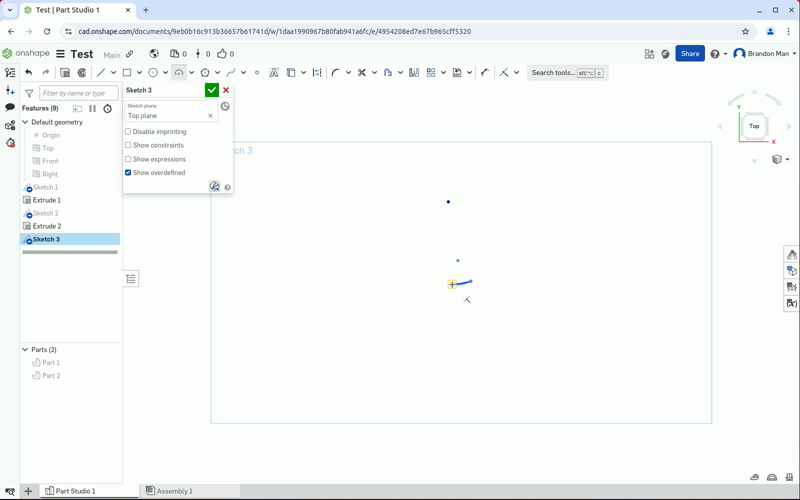
key_down(shift)
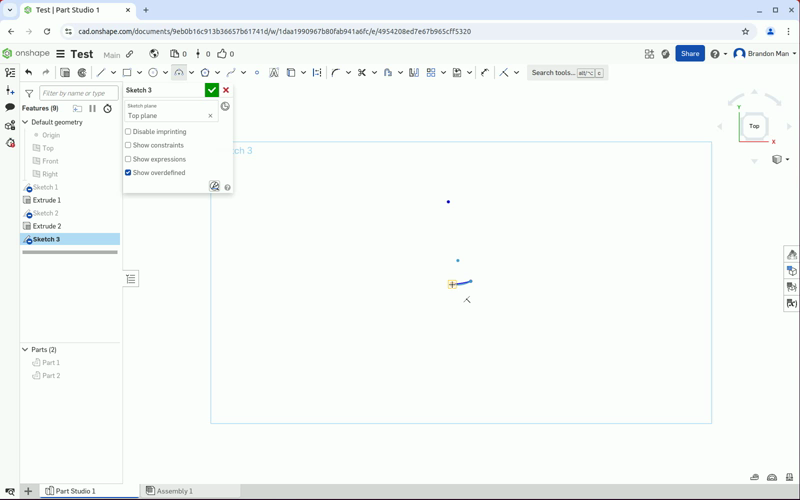
mouse_move(460, 273)
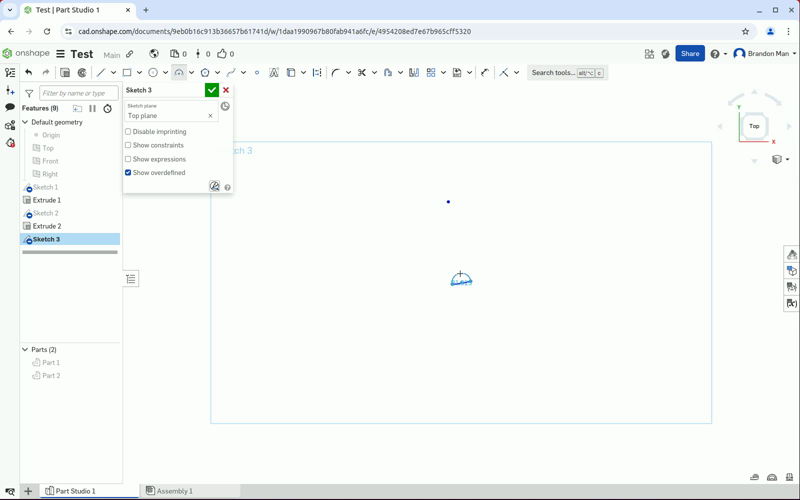
click(460, 273)
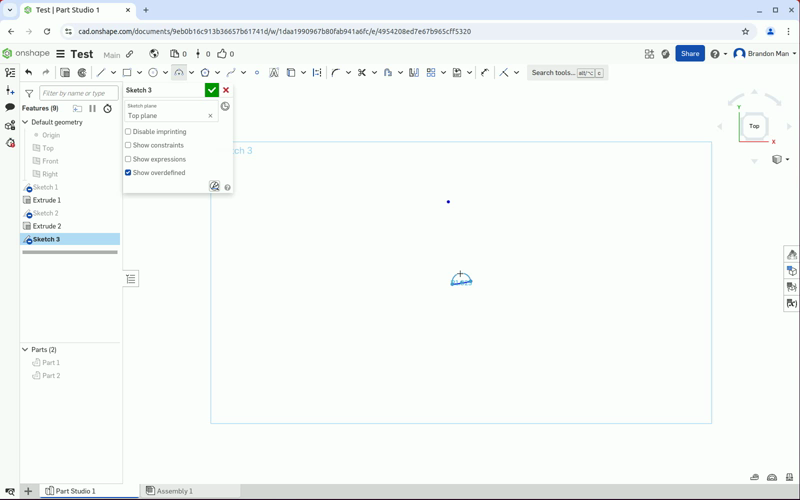
key_up(shift)
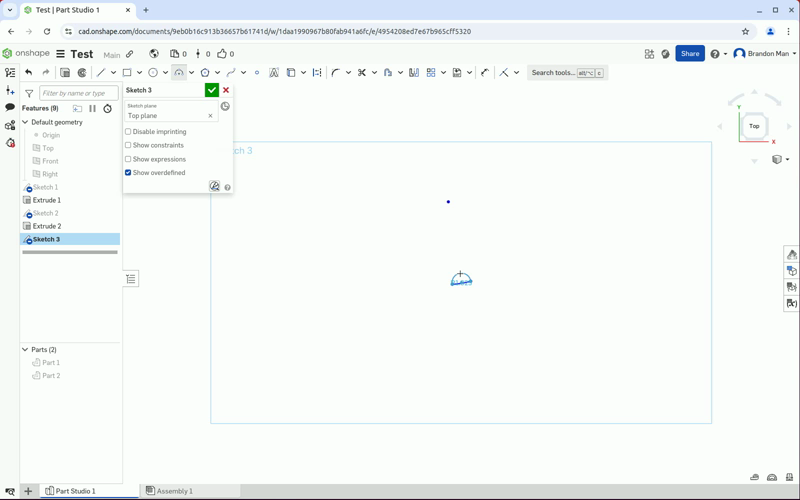
key(esc)
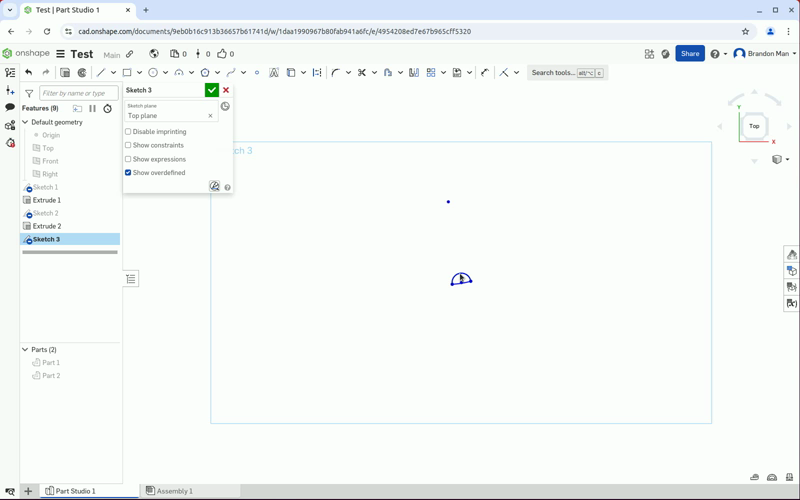
mouse_move(458, 278)
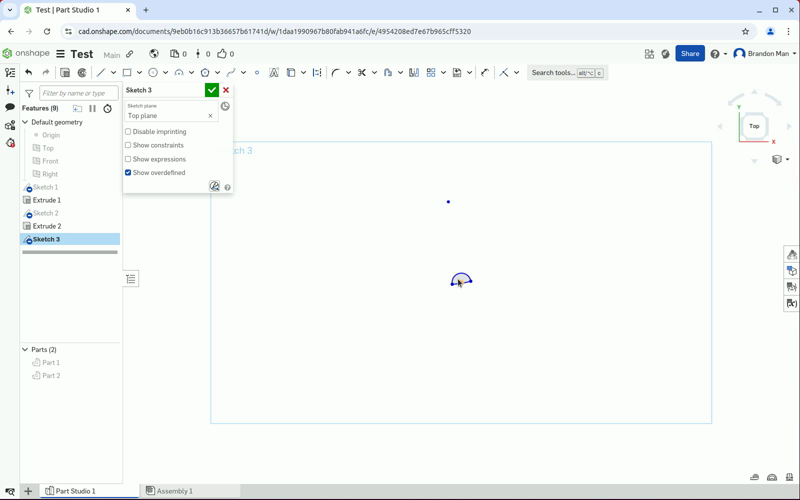
scroll(6)
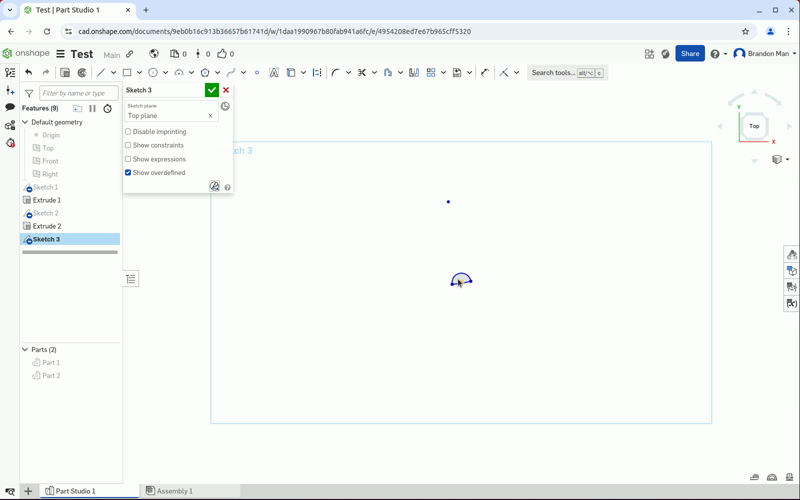
scroll(6)
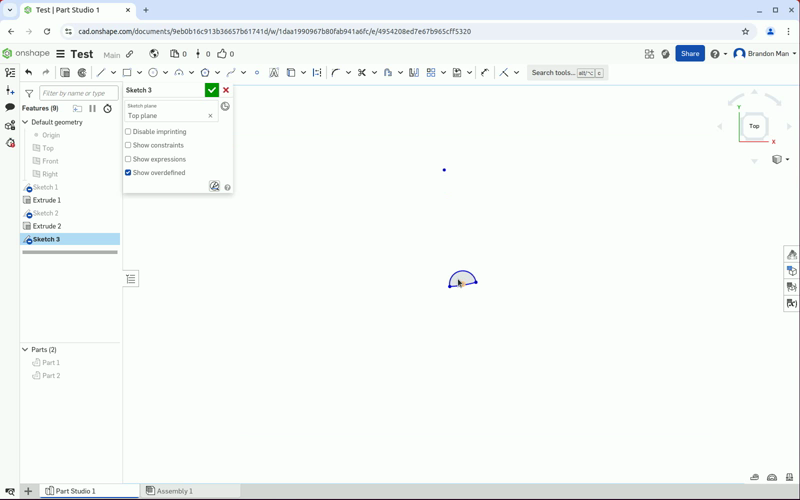
scroll(6)
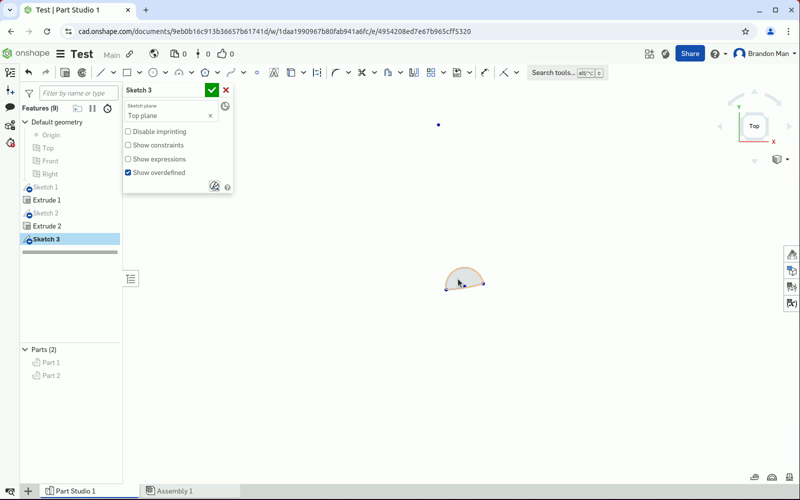
scroll(6)
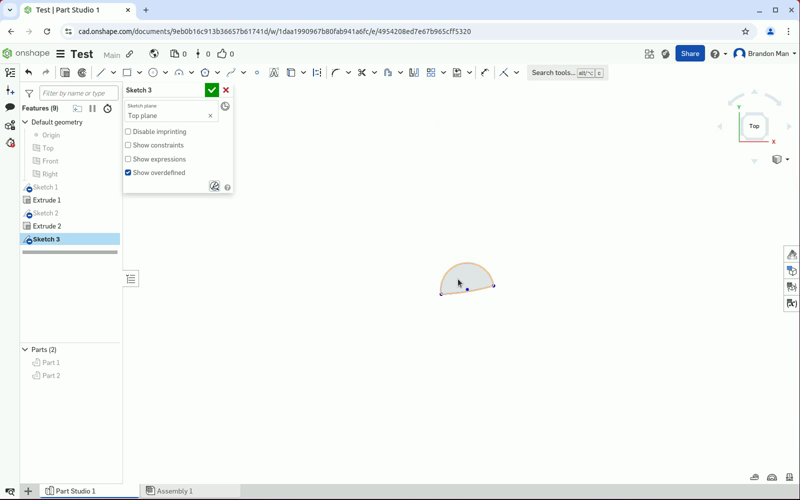
scroll(6)
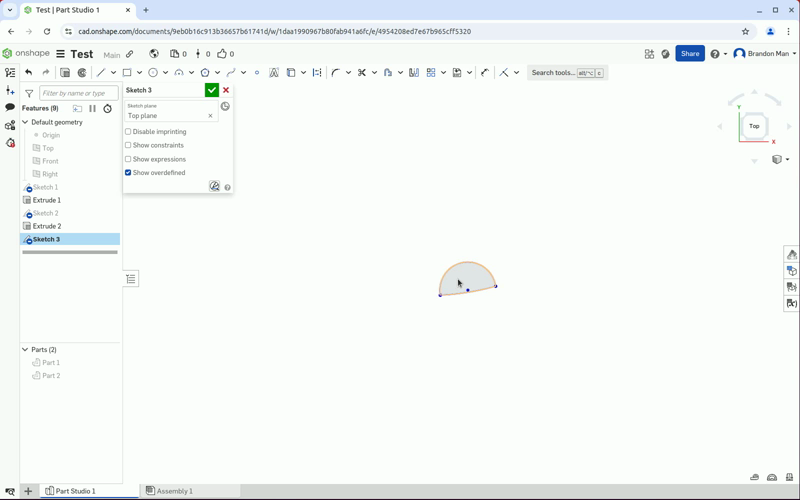
scroll(6)
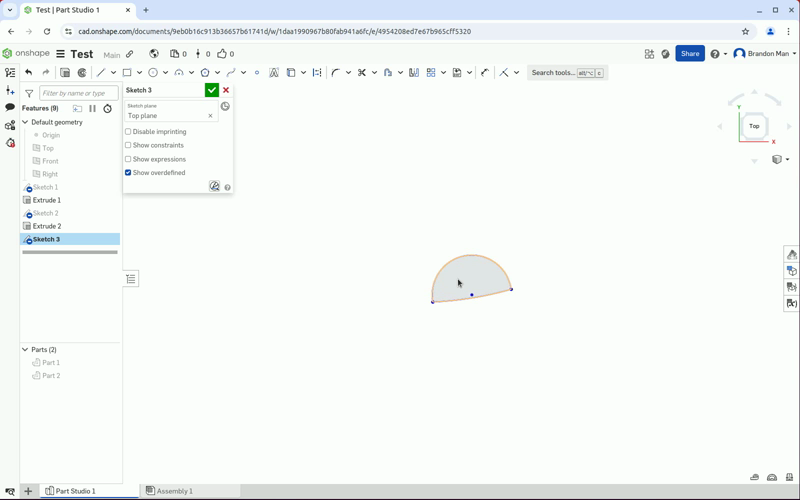
scroll(6)
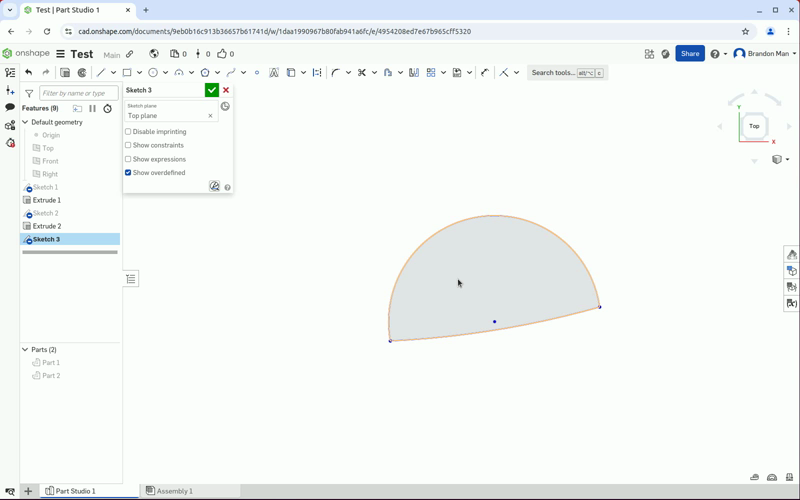
click(458, 278)
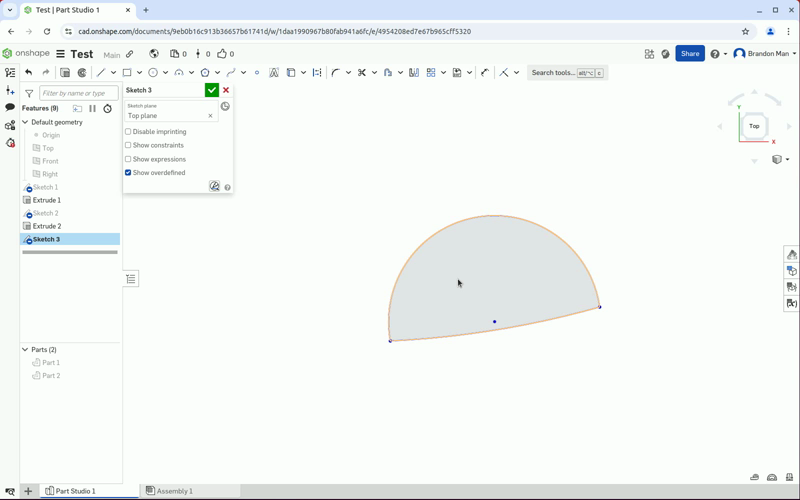
scroll(-6)
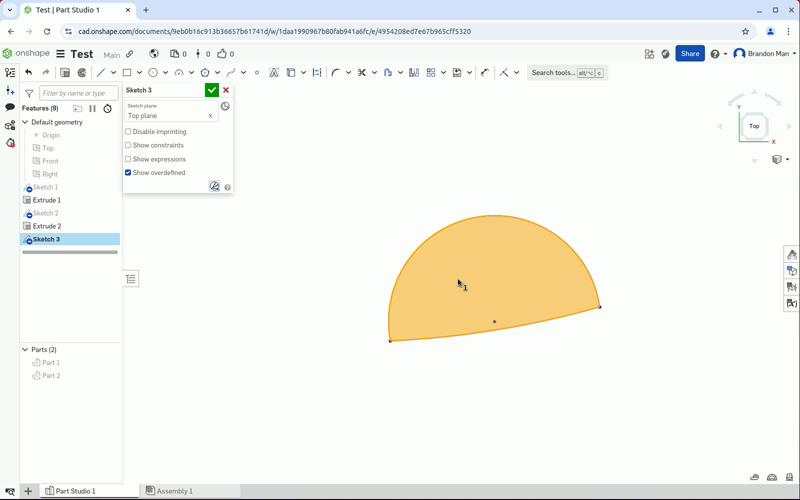
scroll(-6)
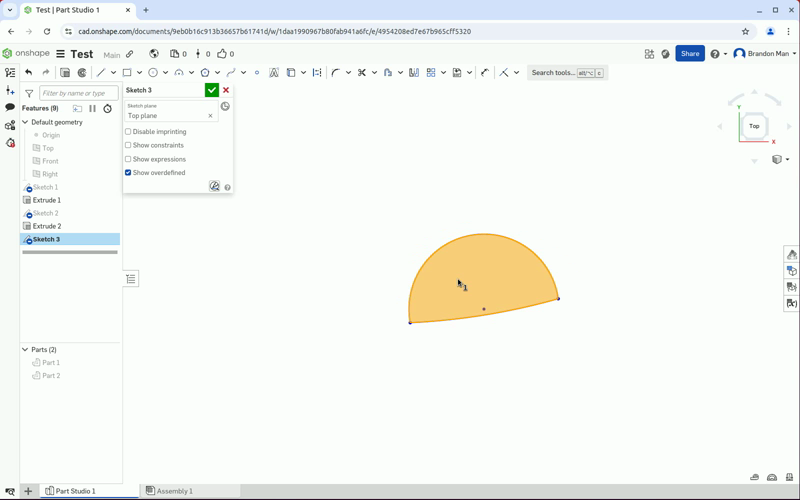
scroll(-6)
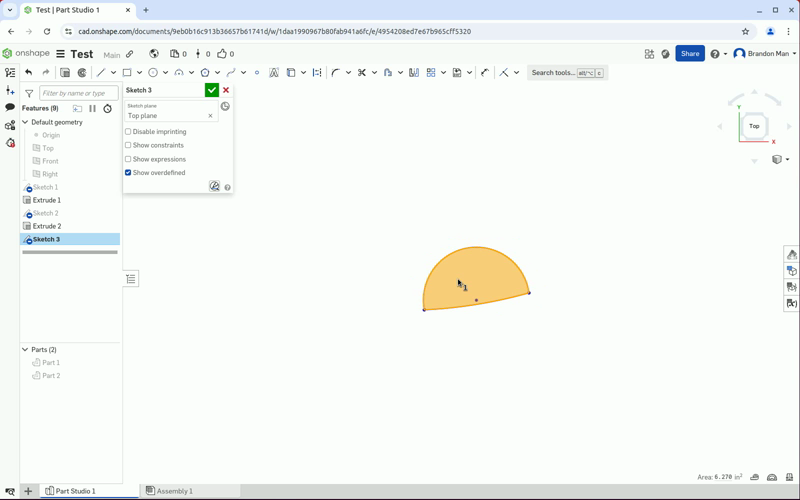
scroll(-6)
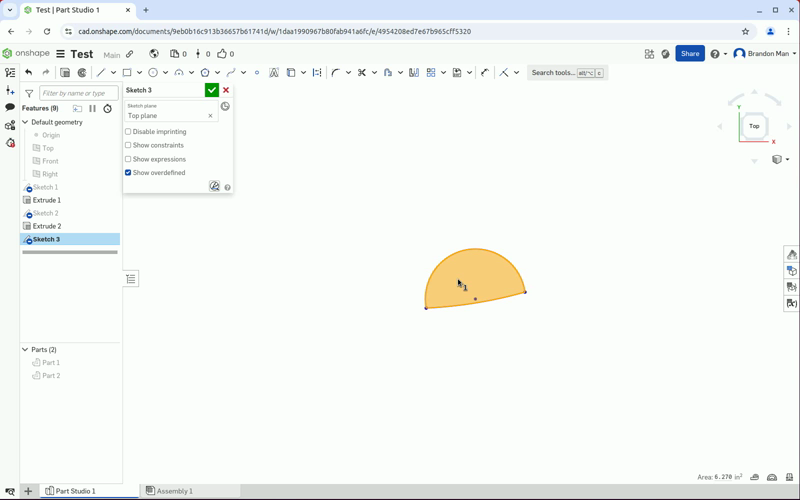
scroll(-6)
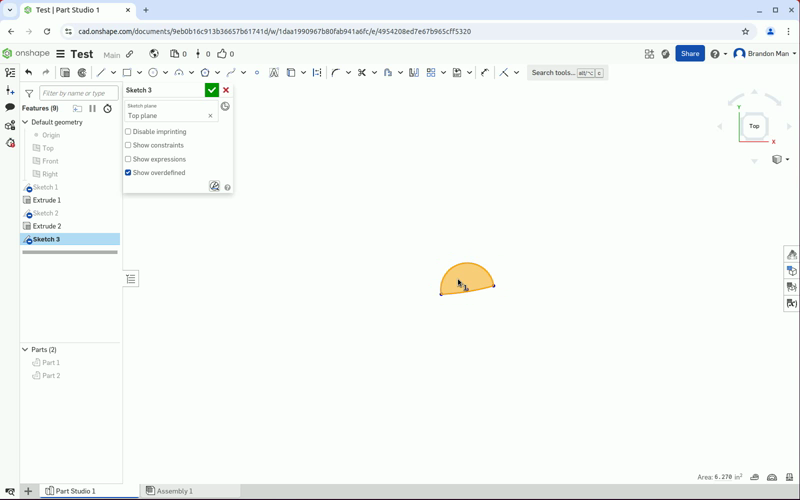
scroll(-6)
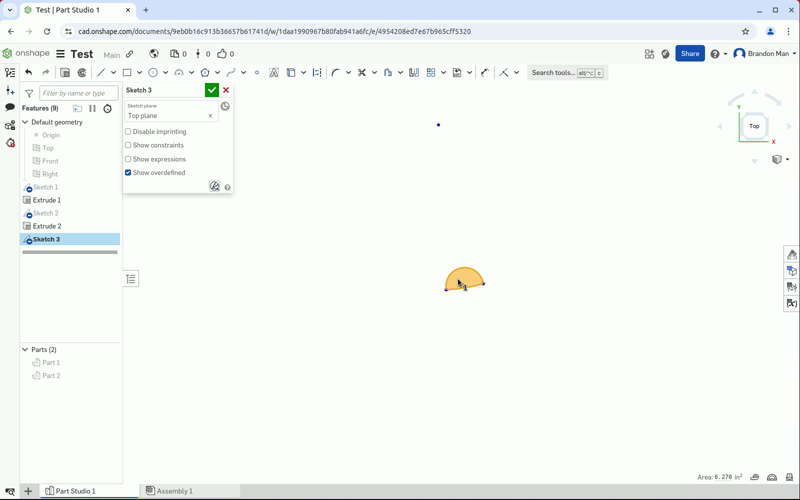
scroll(-6)
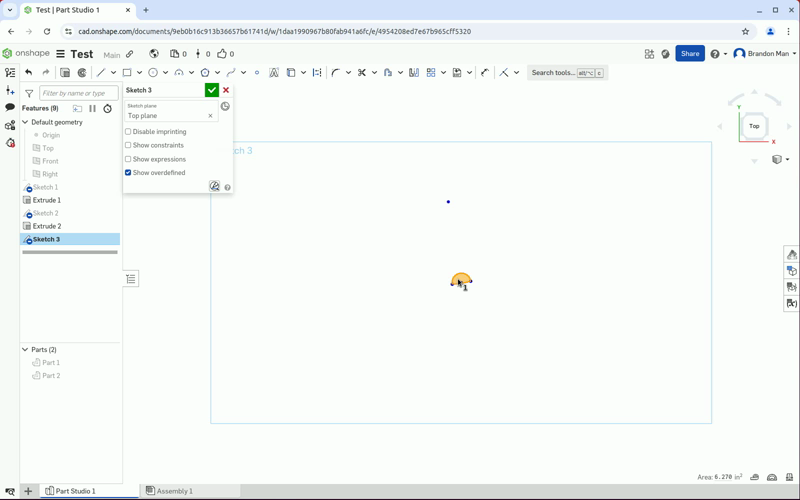
mouse_move(73, 352)
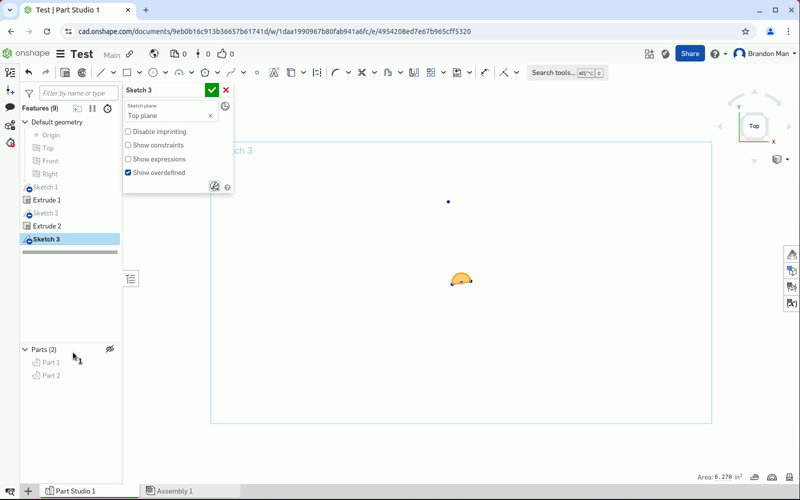
key(shift+y)
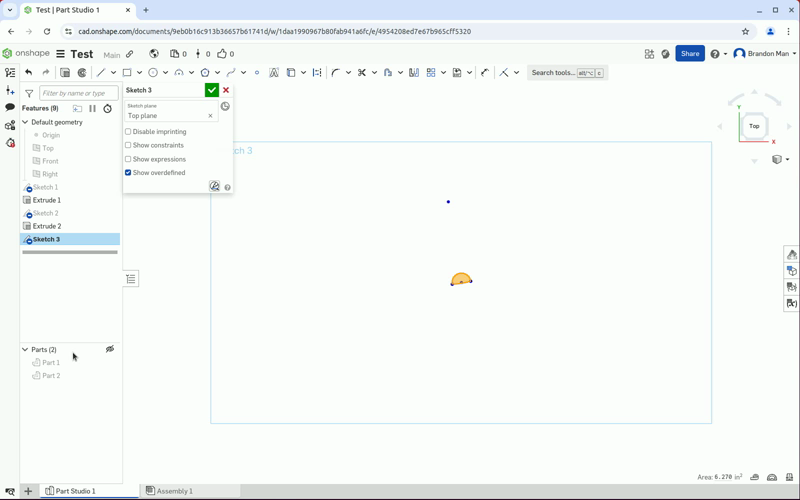
key(shift+e)
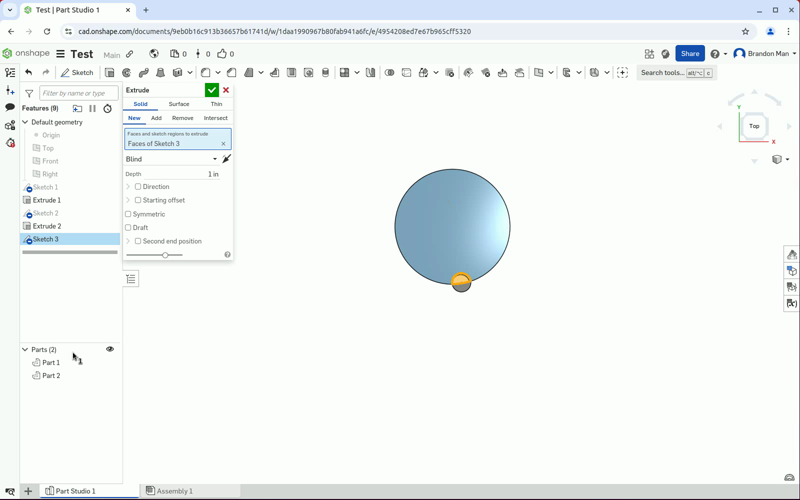
mouse_move(143, 106)
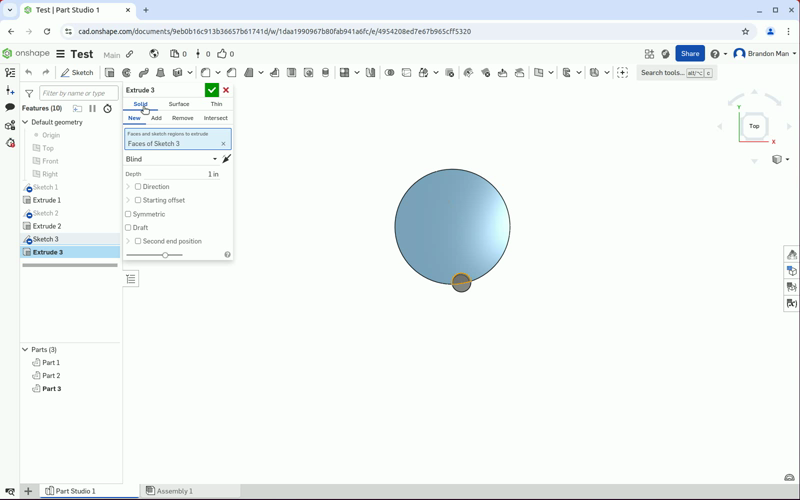
click(143, 106)
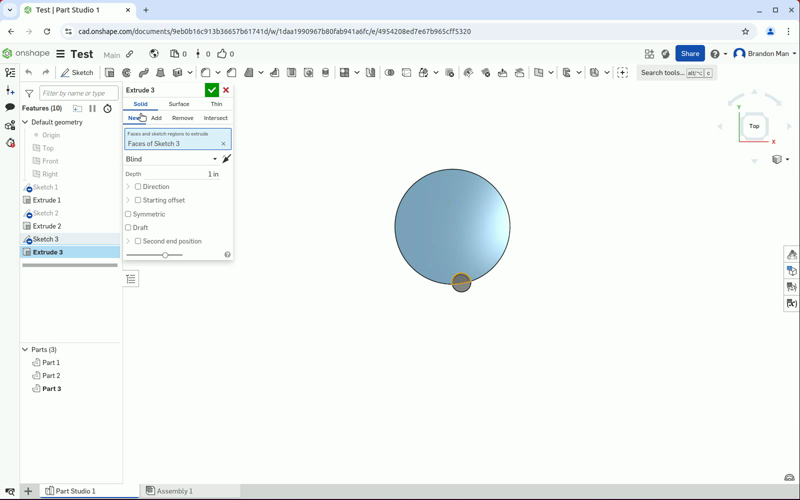
mouse_move(137, 120)
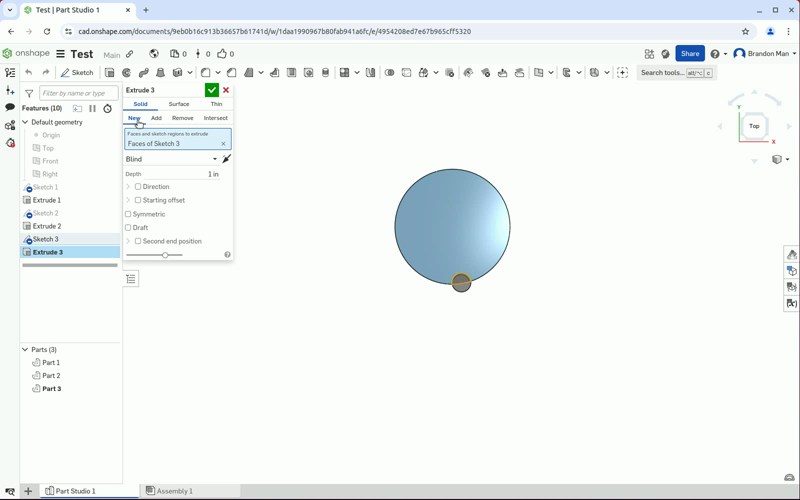
click(137, 120)
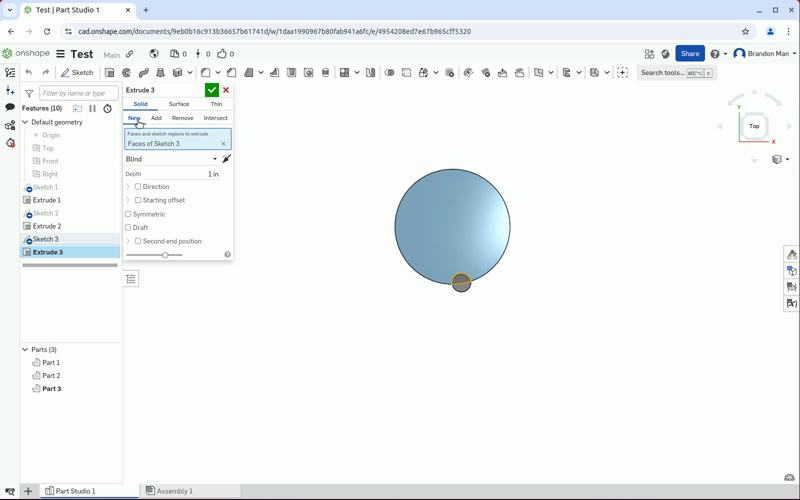
key(tab, 4)
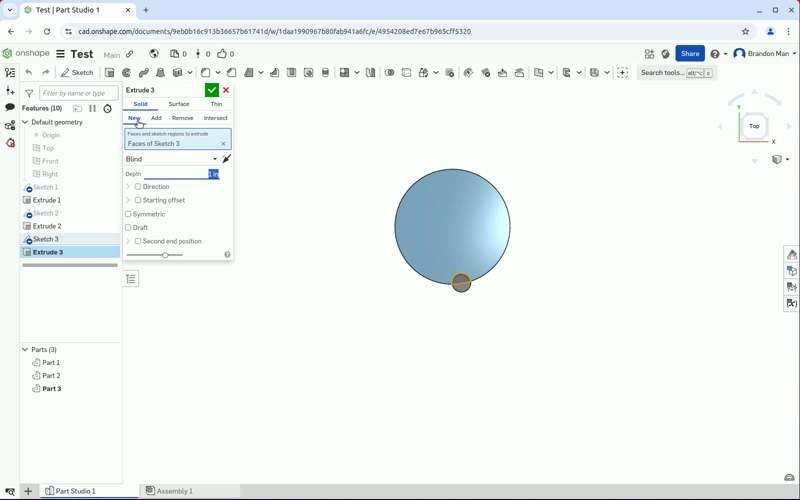
text(4.814)
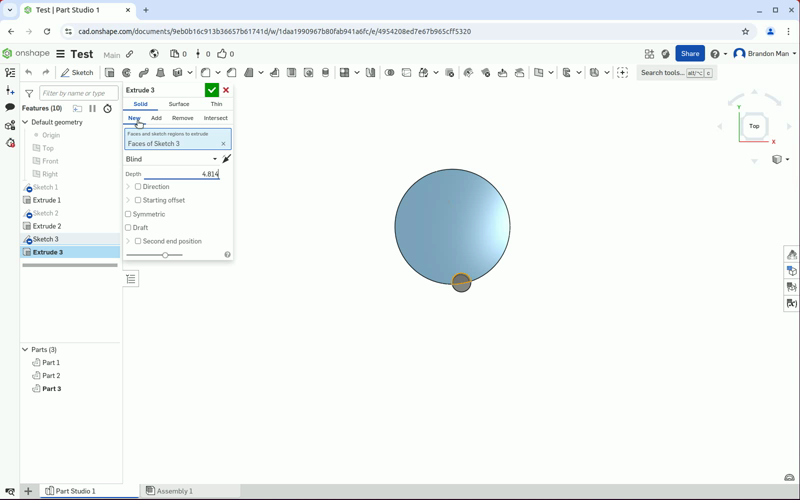
key(enter)
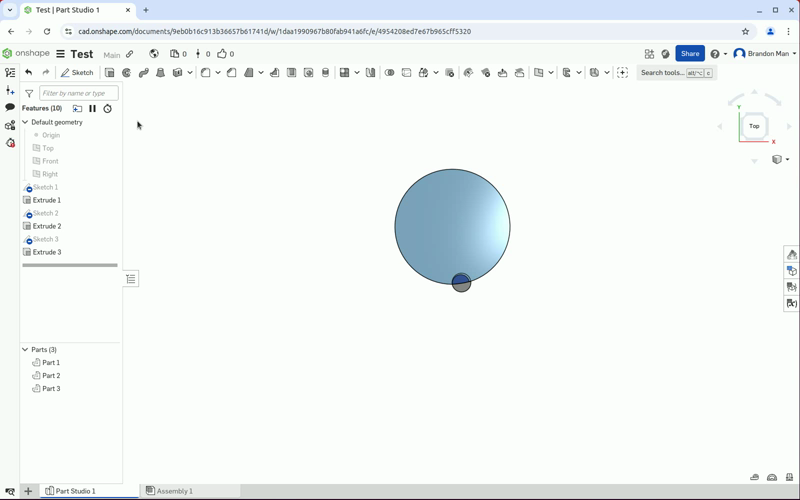
key(shift+h)
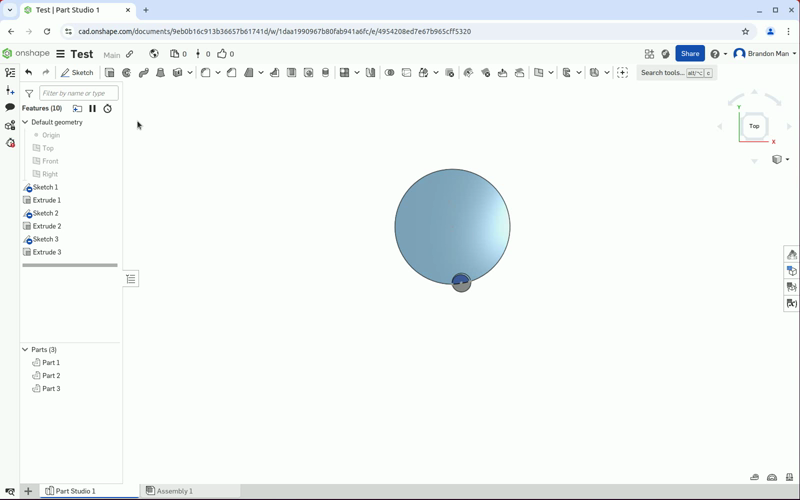
key(shift+h)
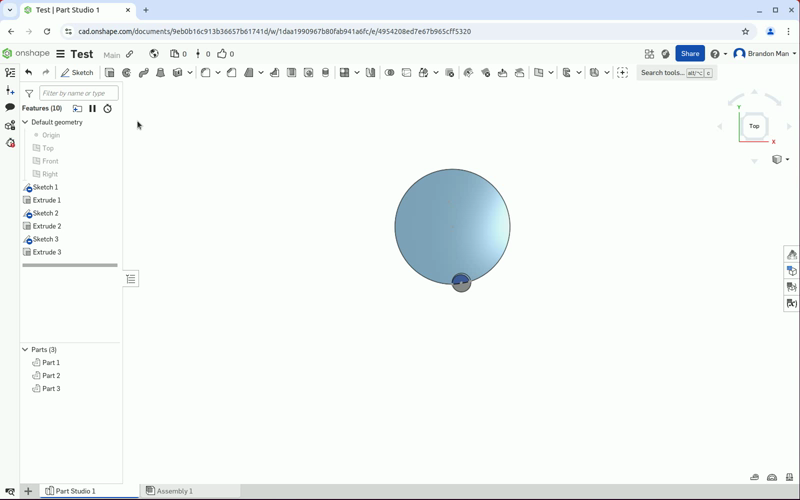
key(shift+7)
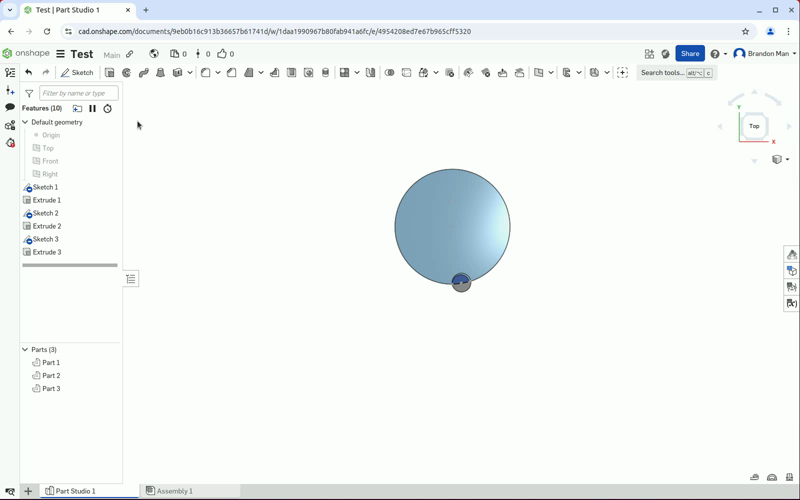
key(up, 3)
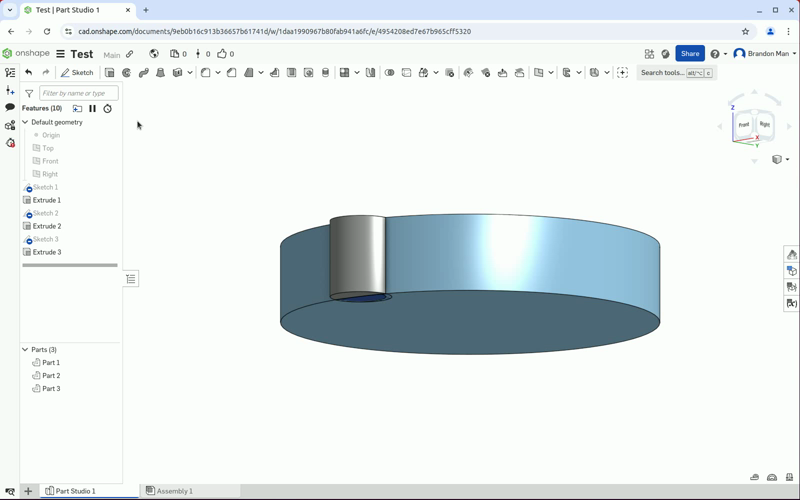
key(left, 3)
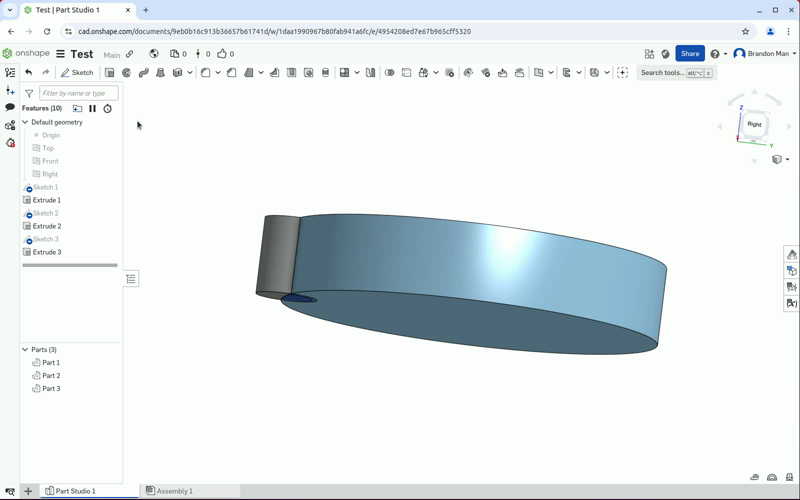
key(right, 3)
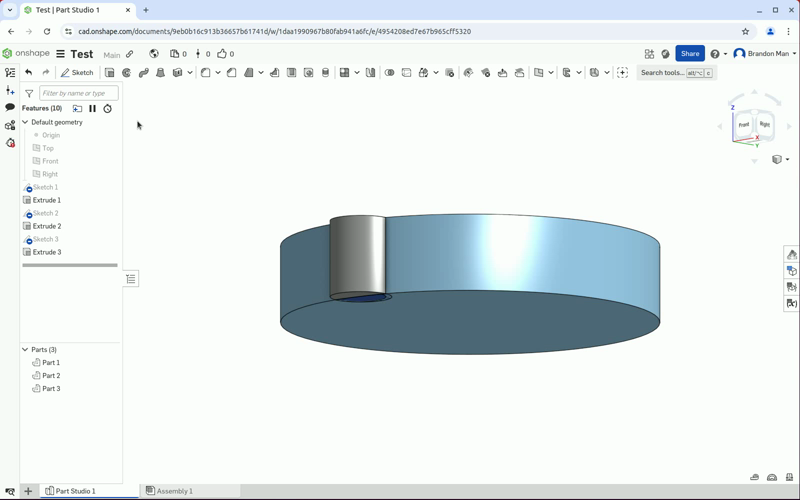
key(down, 3)
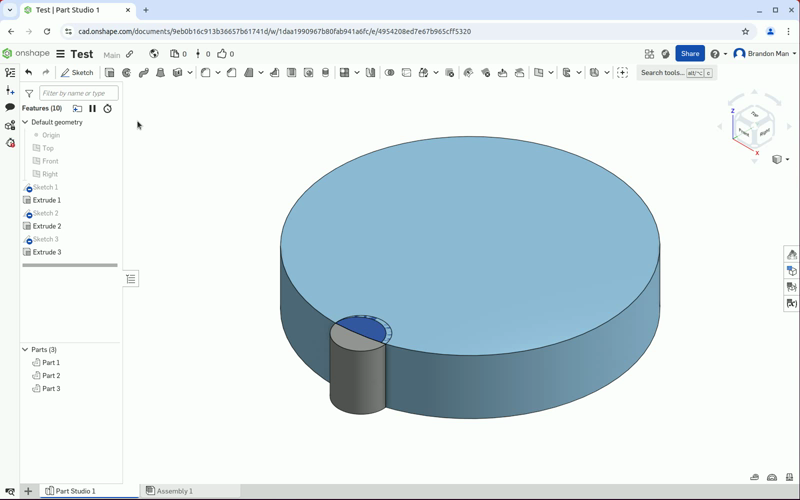
mouse_move(73, 189)
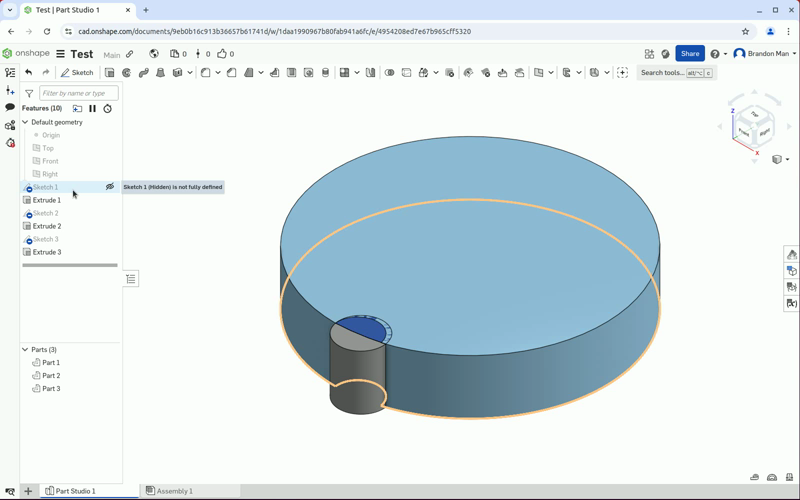
click(73, 189)